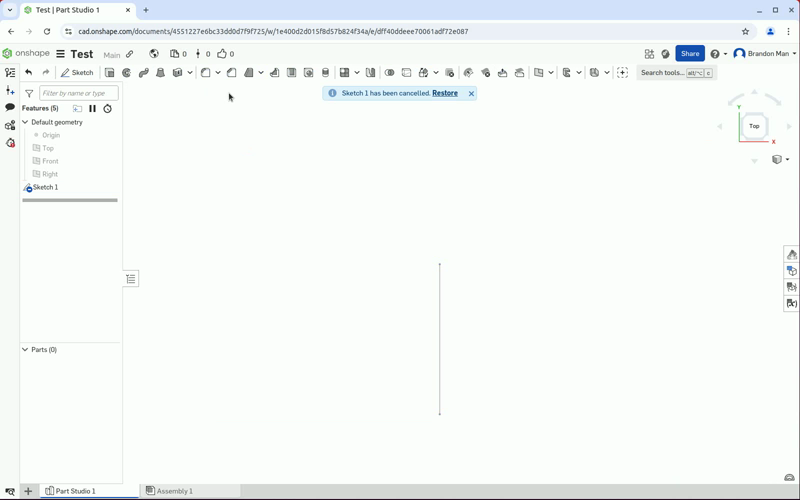
key(shift+h)
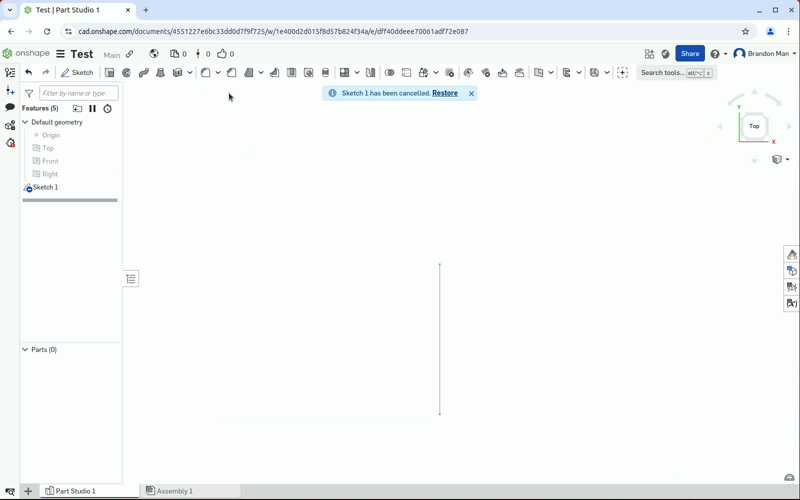
key(shift+s)
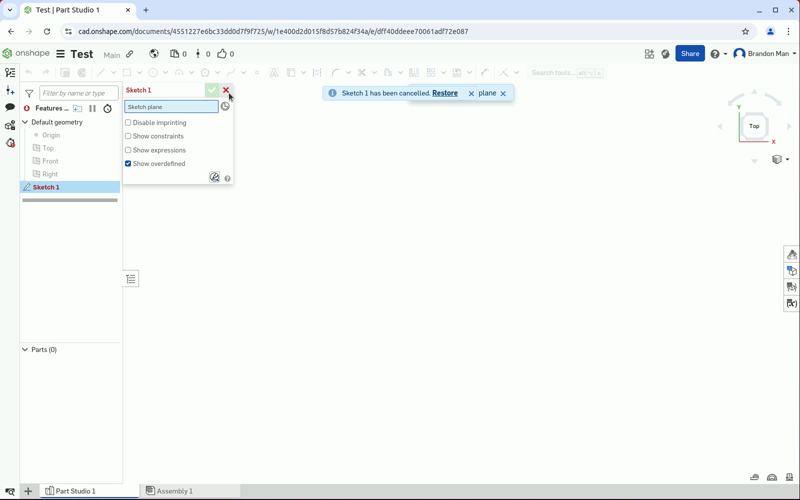
mouse_move(73, 150)
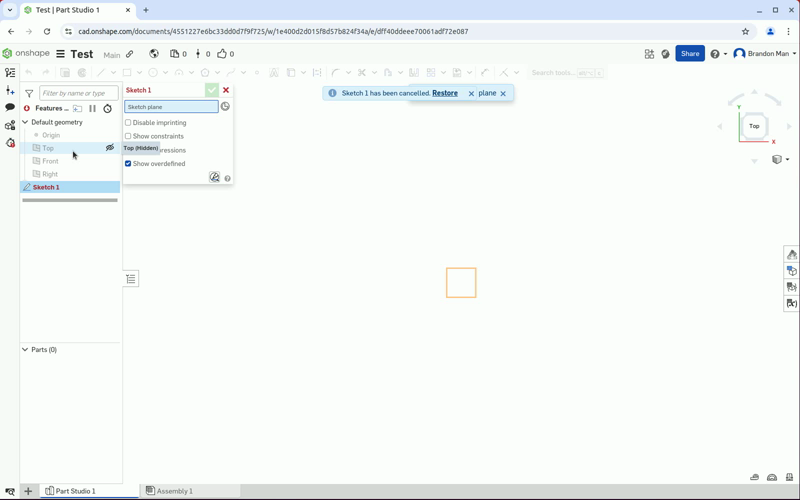
click(73, 150)
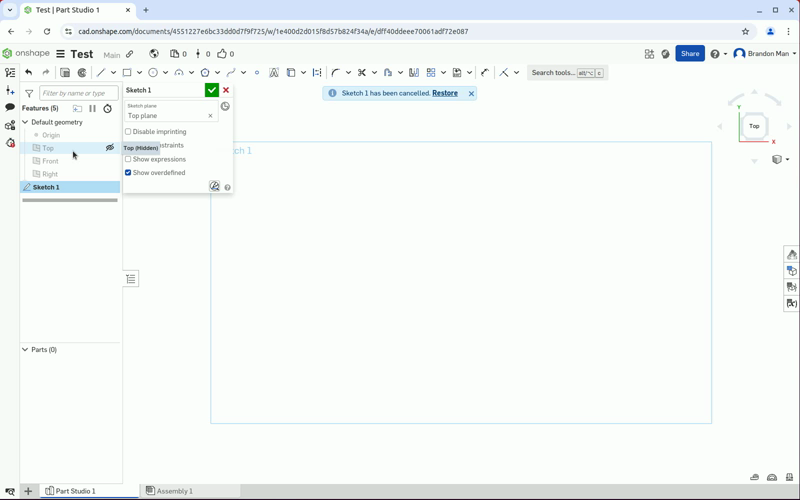
mouse_move(73, 352)
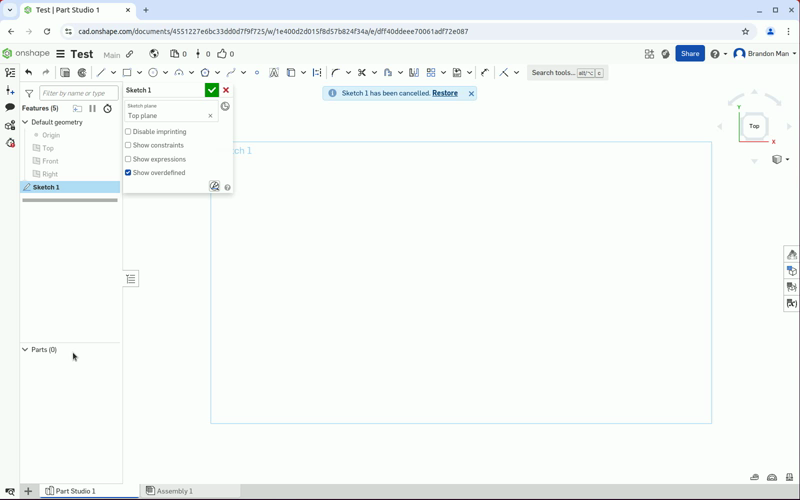
key(y)
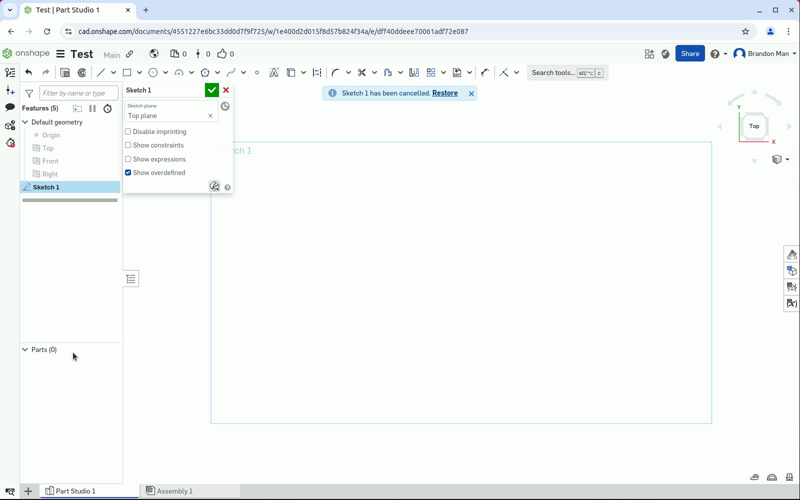
key(c)
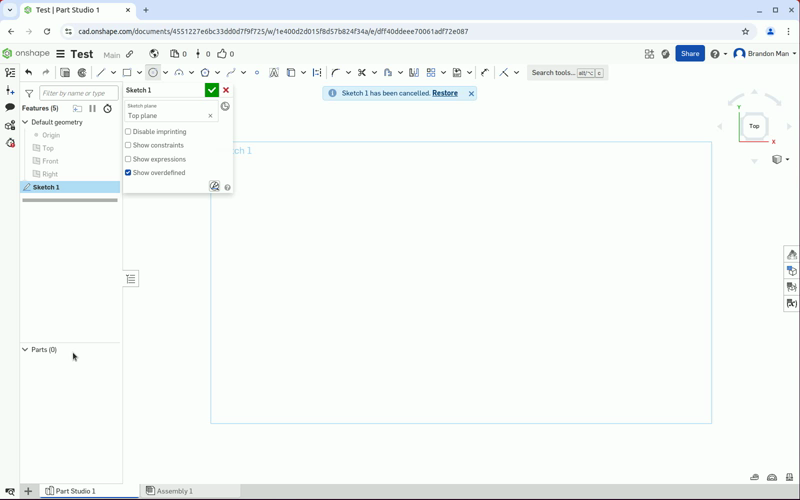
key_down(shift)
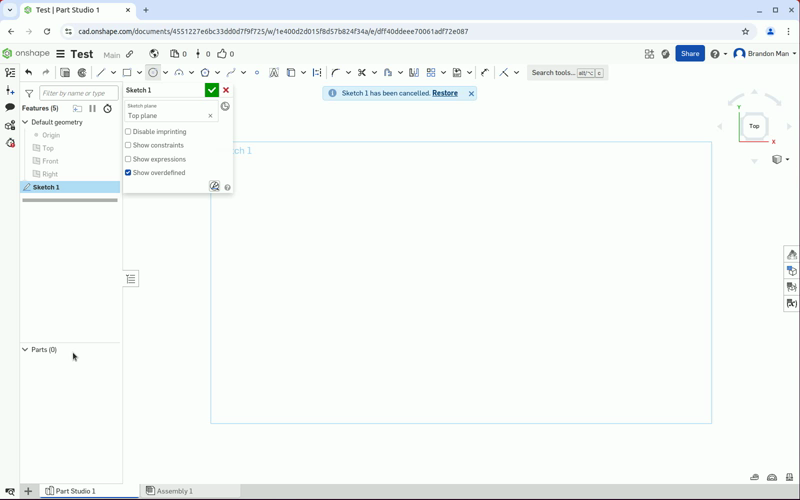
mouse_move(461, 282)
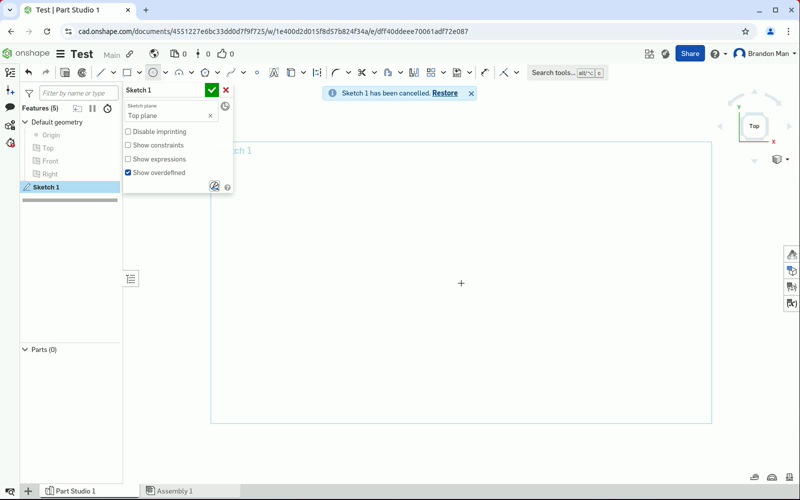
click(461, 282)
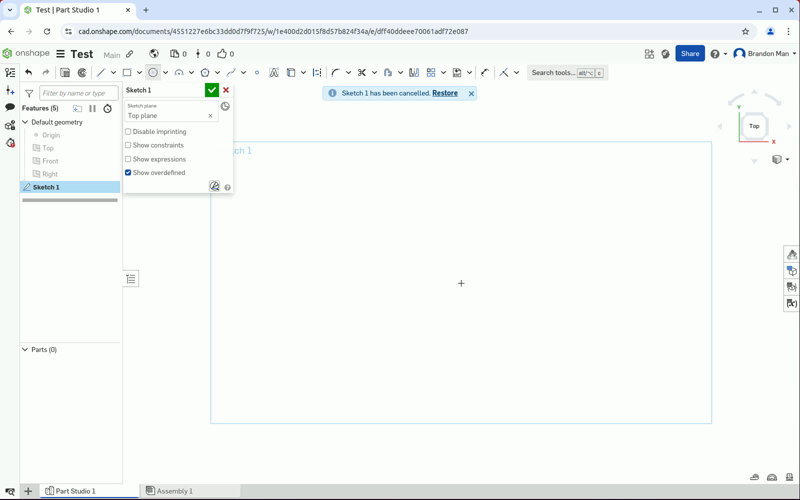
key_up(shift)
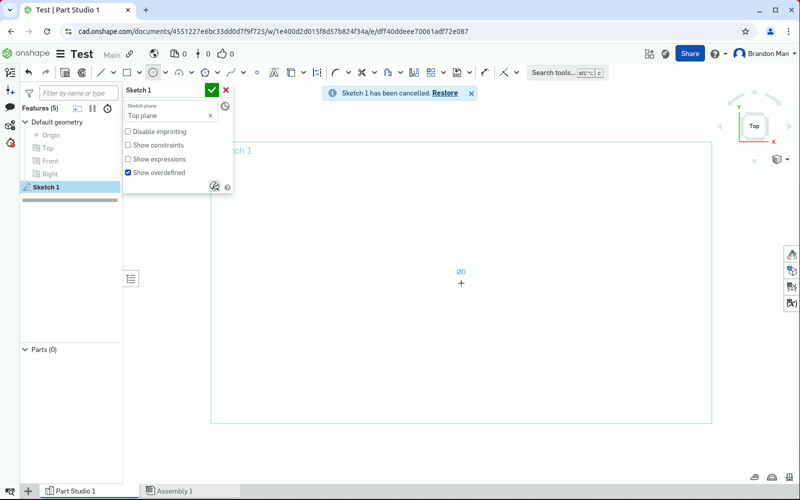
mouse_move(574, 282)
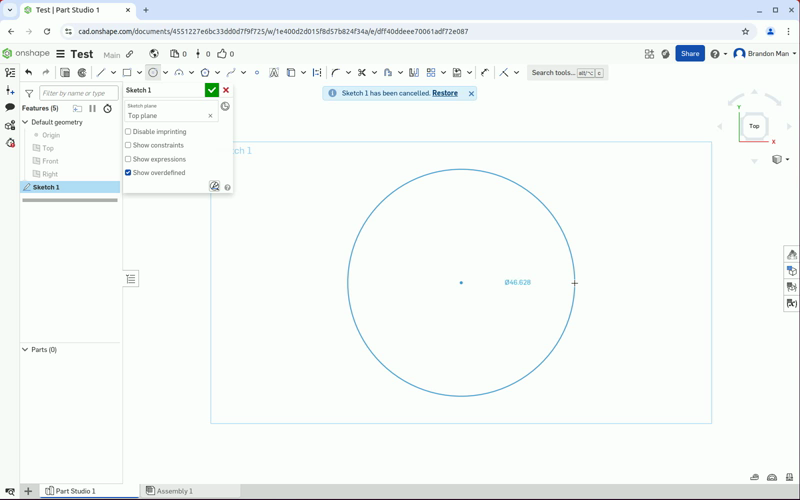
click(574, 282)
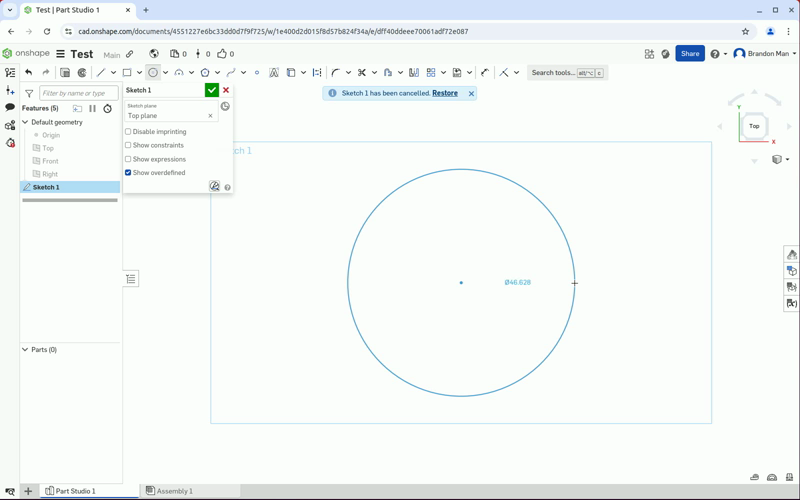
key(esc)
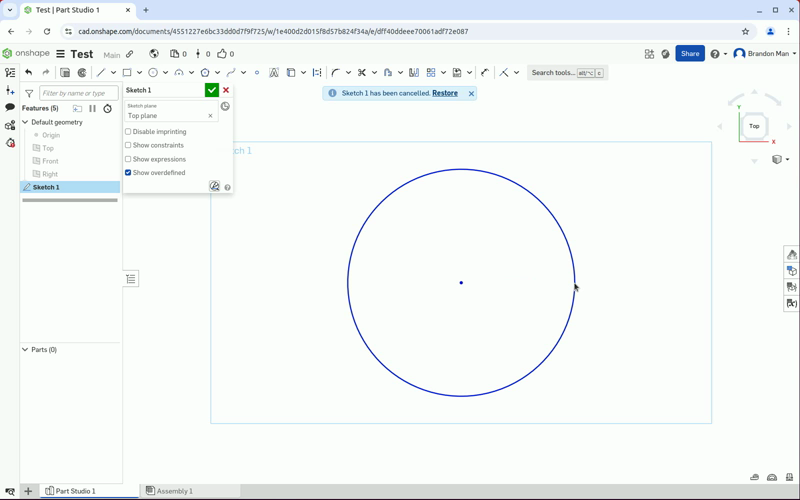
mouse_move(469, 221)
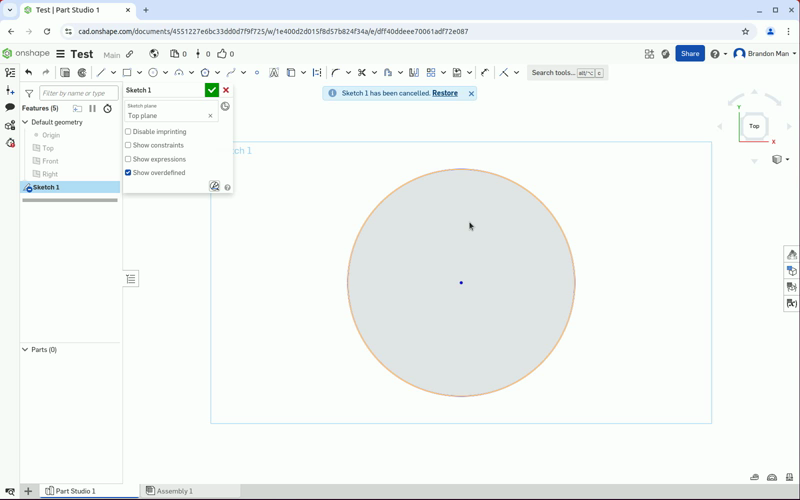
click(469, 221)
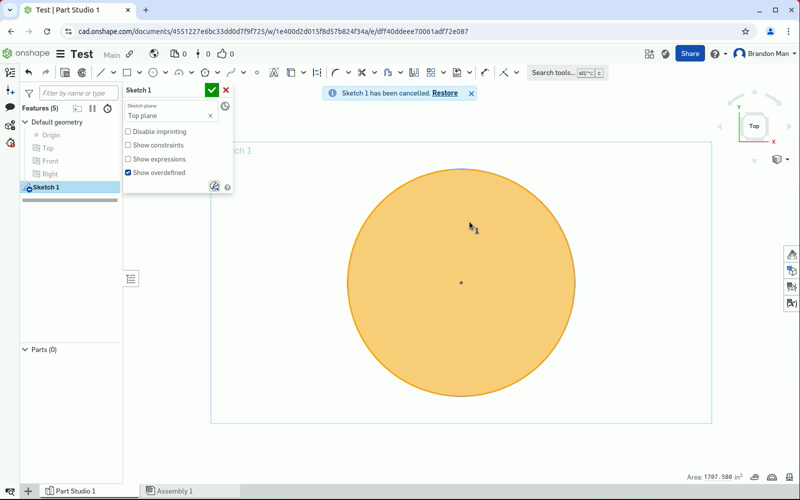
mouse_move(73, 352)
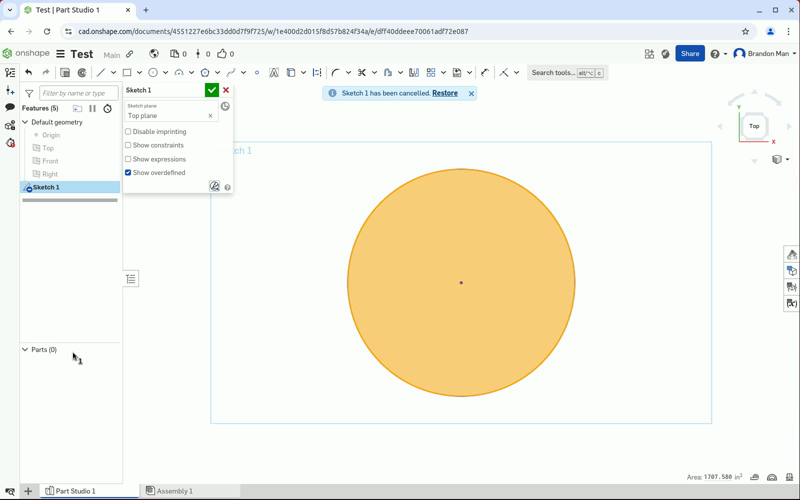
key(shift+y)
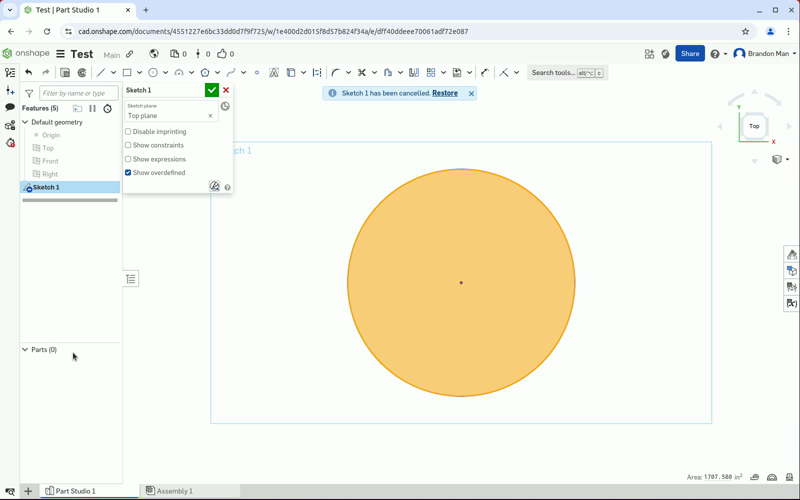
key(shift+e)
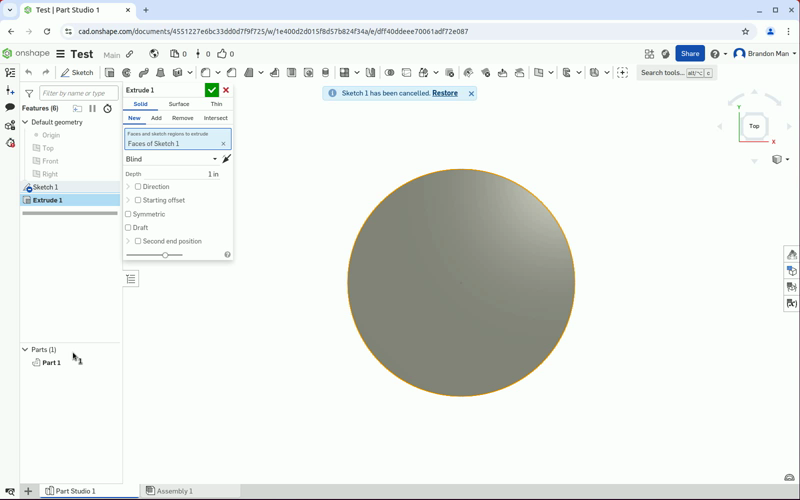
mouse_move(143, 106)
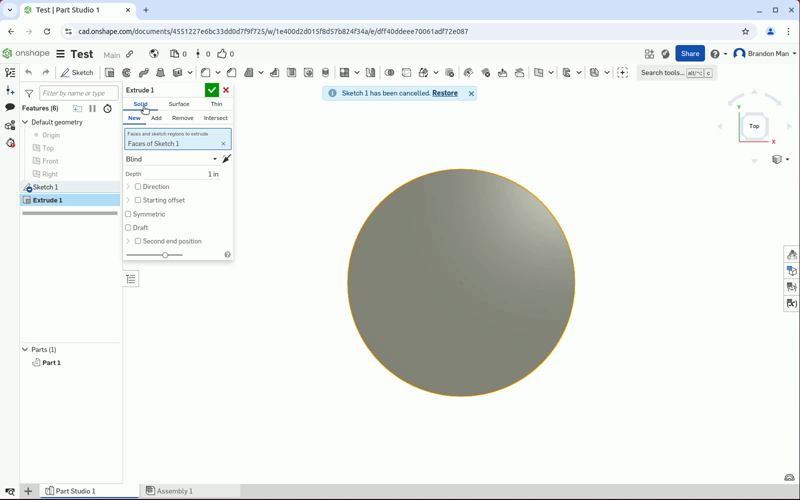
click(143, 106)
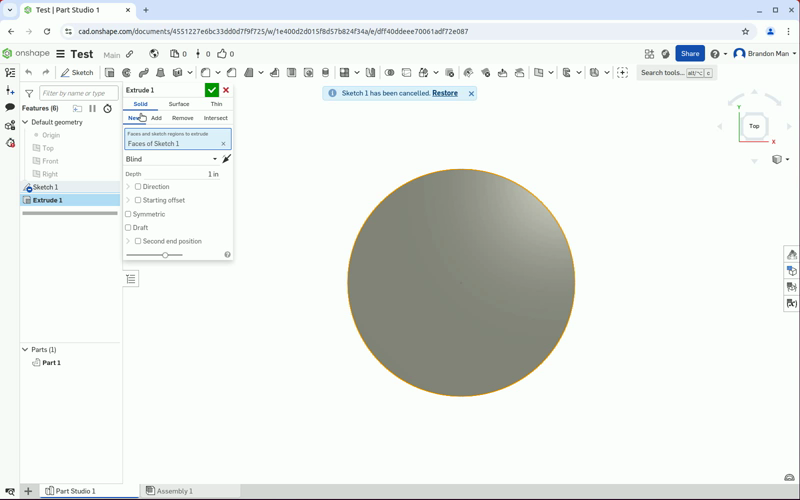
mouse_move(137, 120)
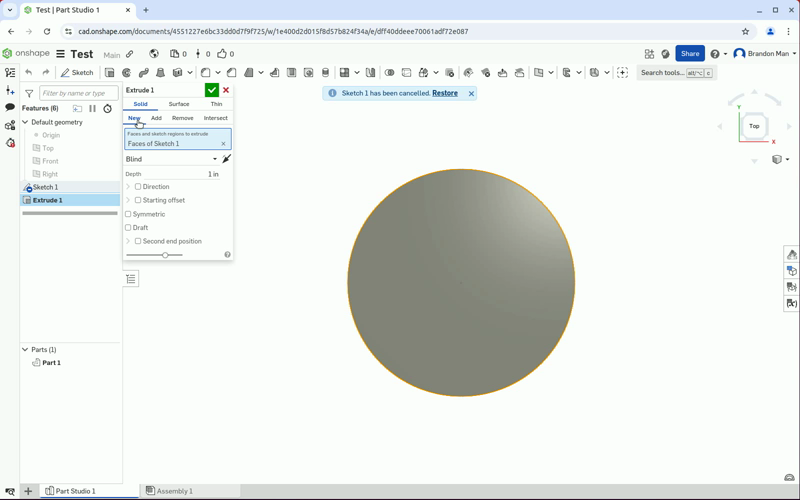
click(137, 120)
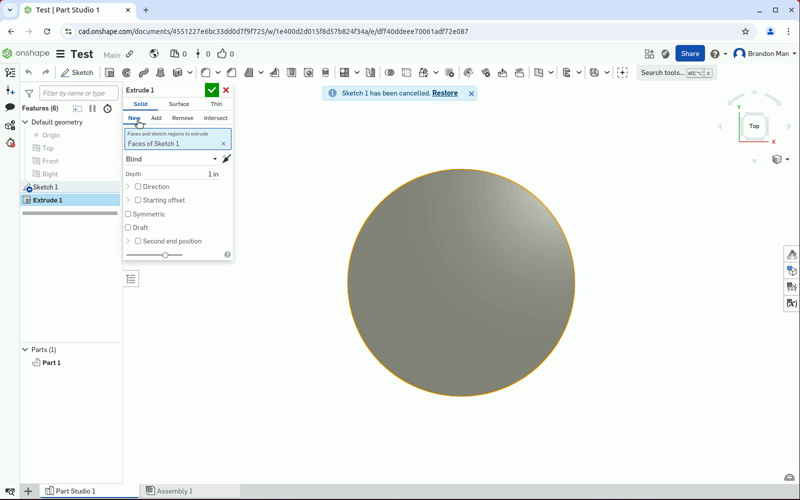
key(tab, 4)
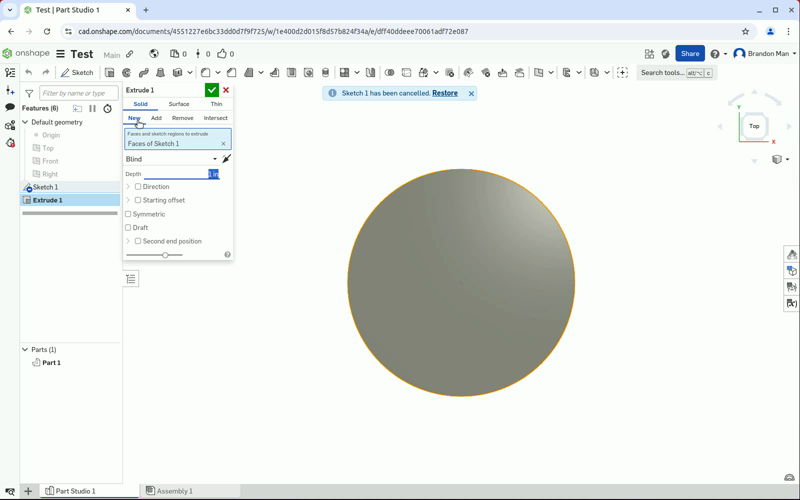
text(7.703)
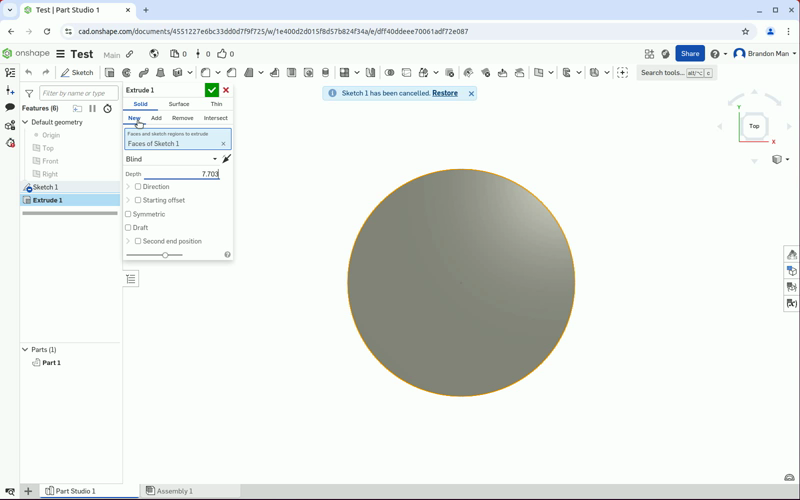
key(enter)
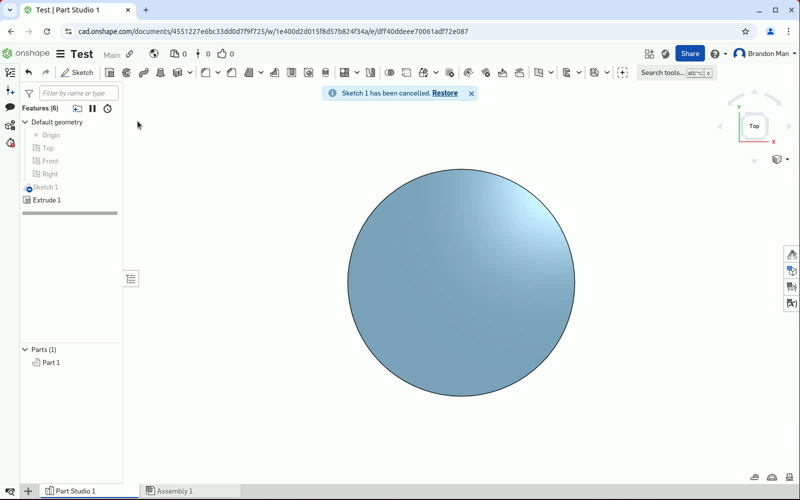
key(shift+h)
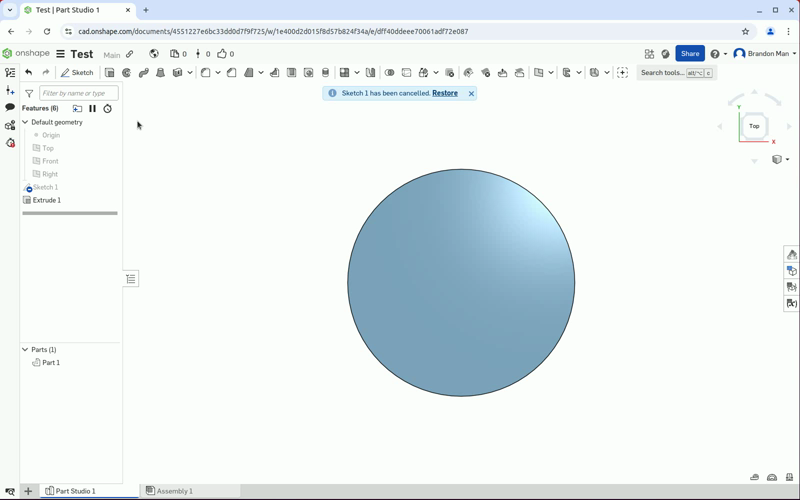
key(shift+h)
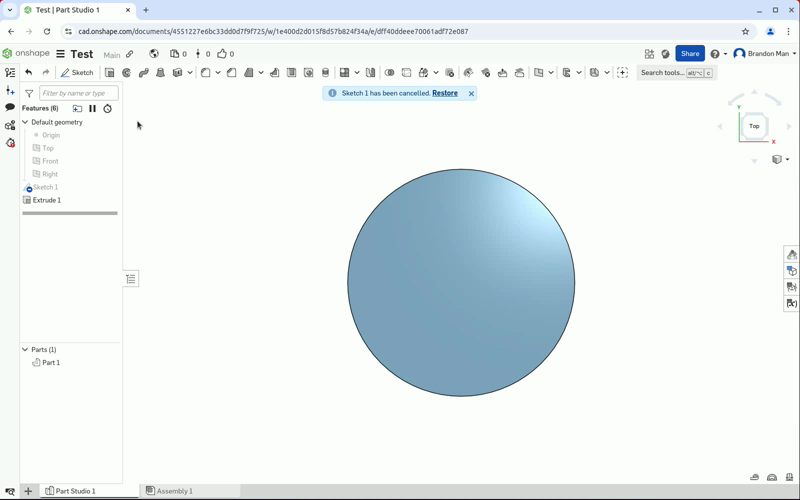
mouse_move(73, 189)
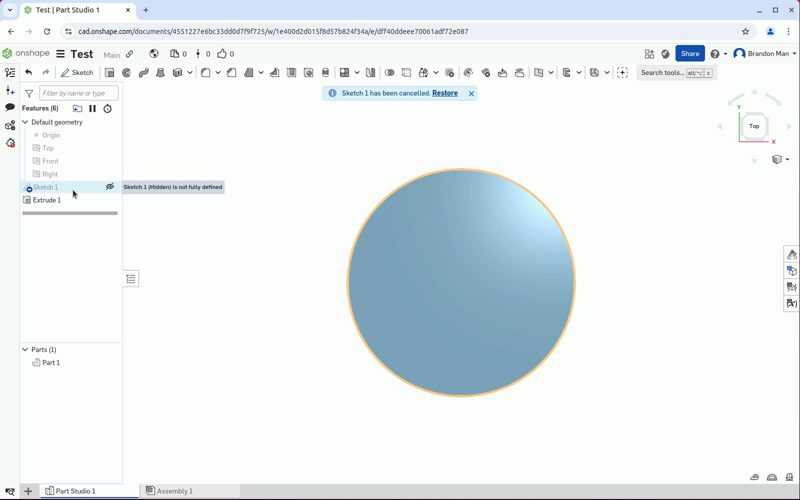
click(73, 189)
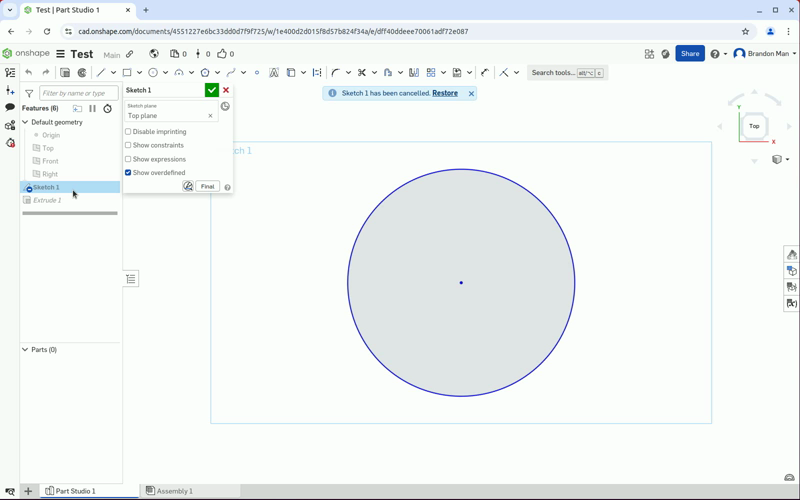
mouse_move(229, 92)
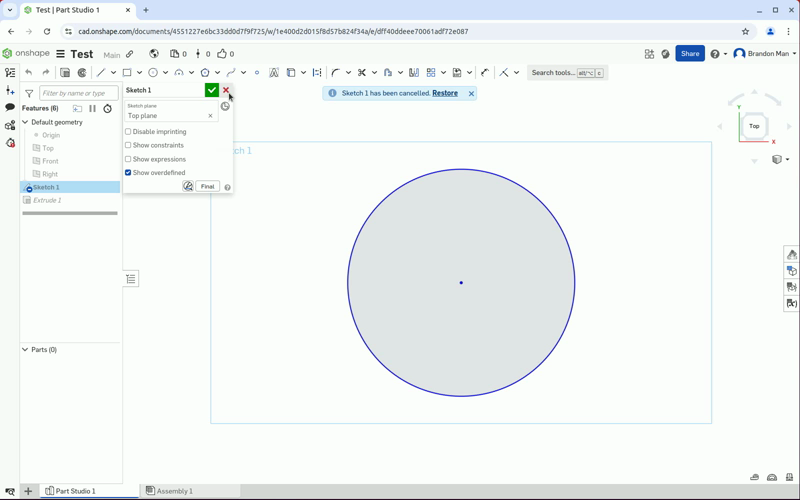
click(229, 92)
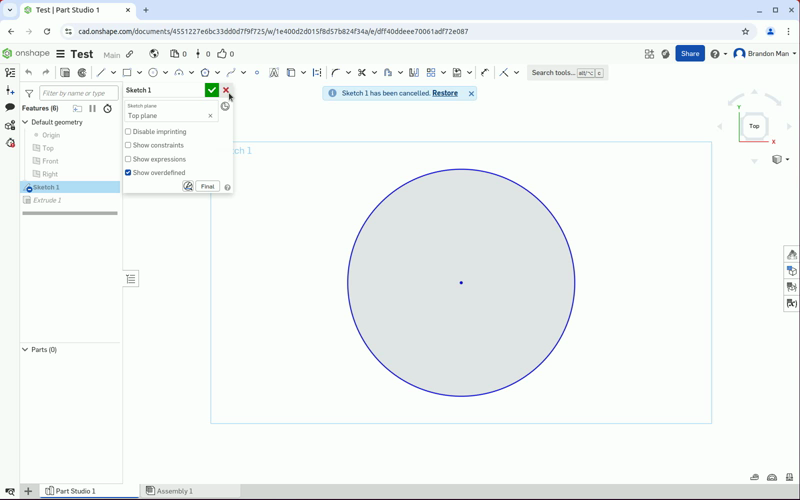
key(shift+s)
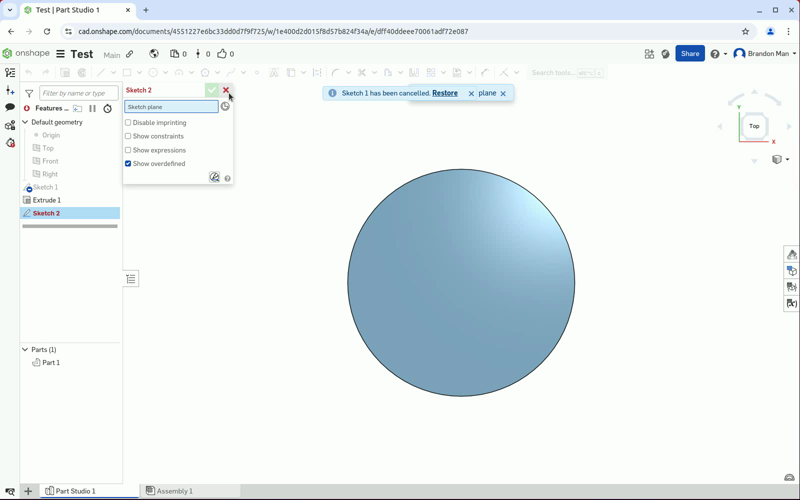
mouse_move(73, 150)
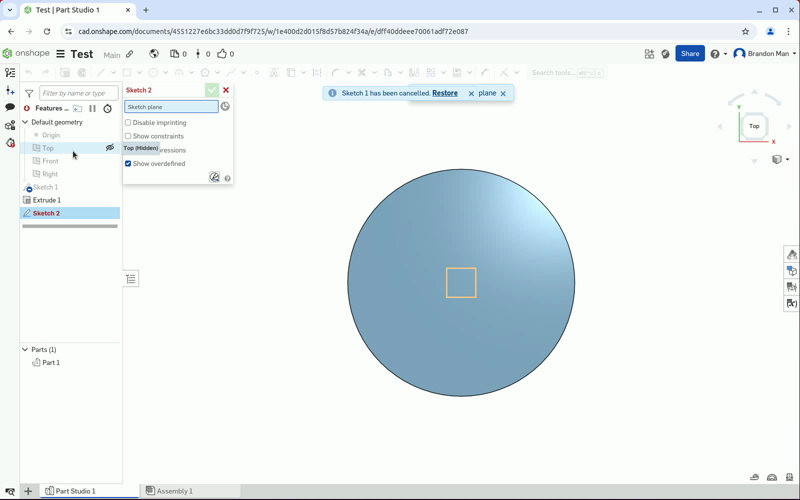
click(73, 150)
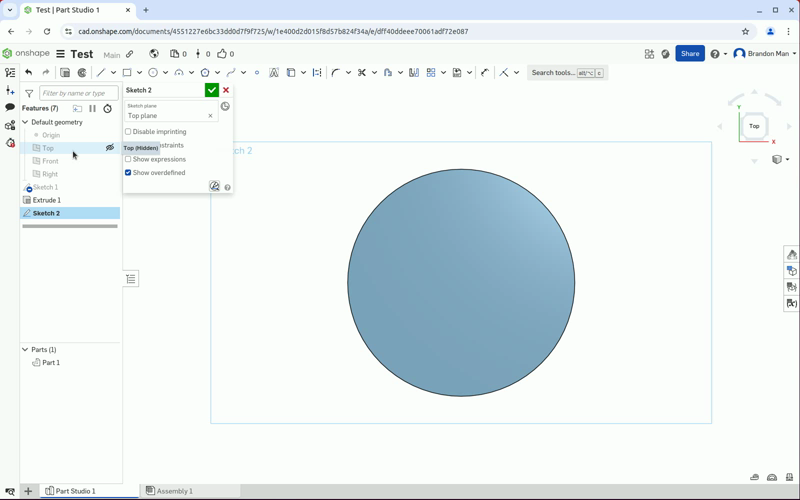
mouse_move(73, 352)
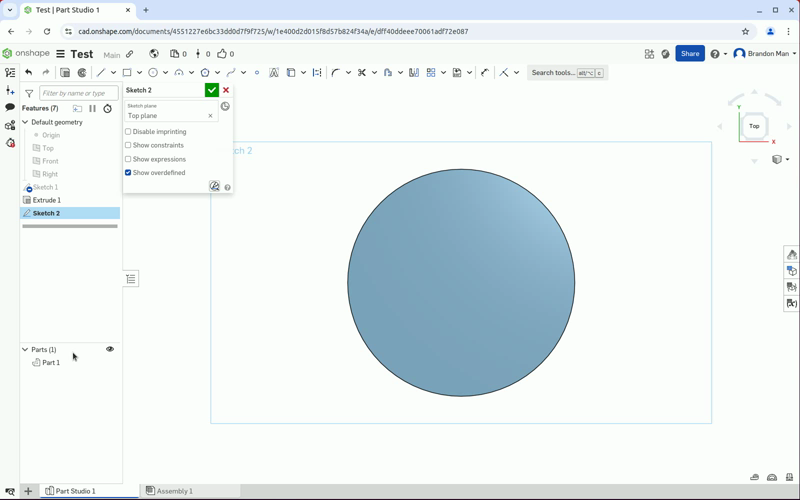
key(y)
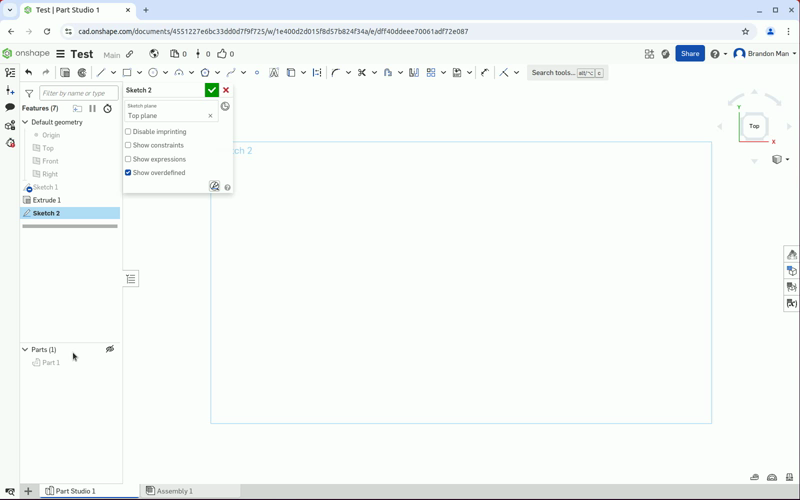
key(c)
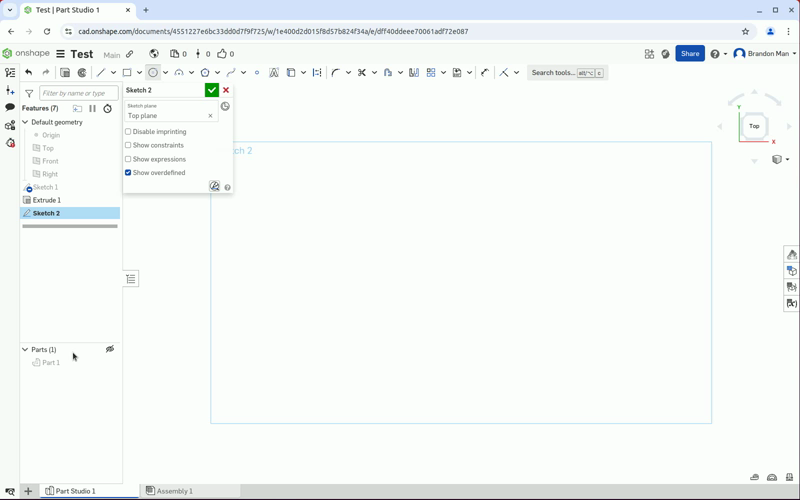
key_down(shift)
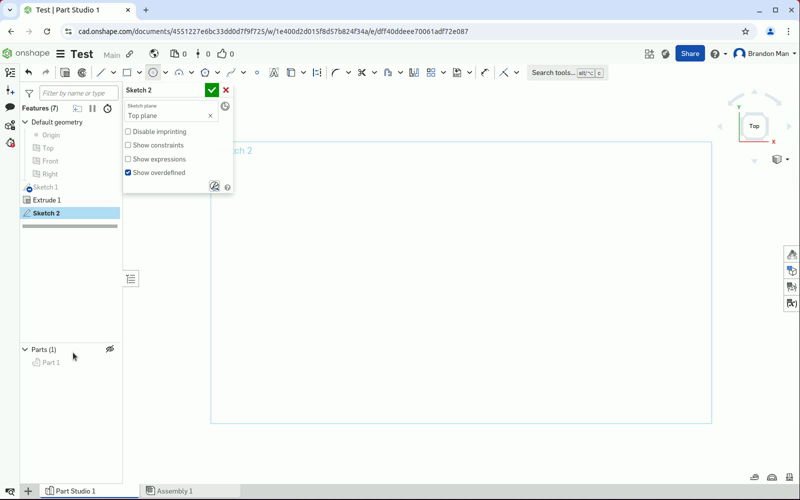
mouse_move(461, 282)
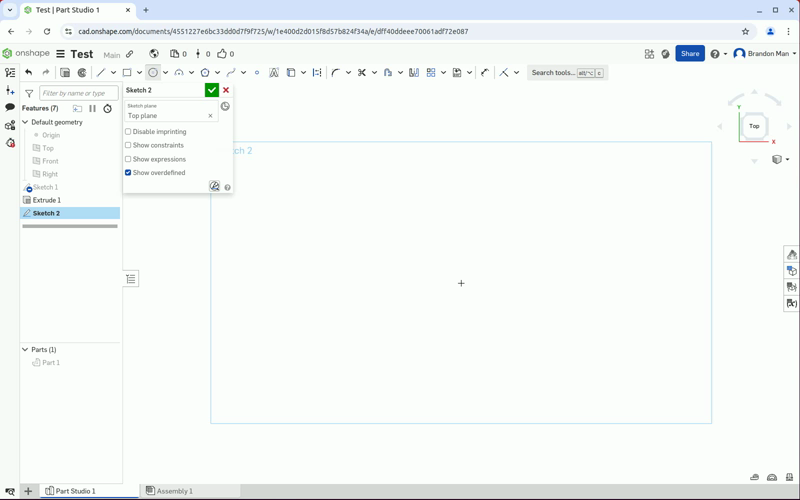
click(461, 282)
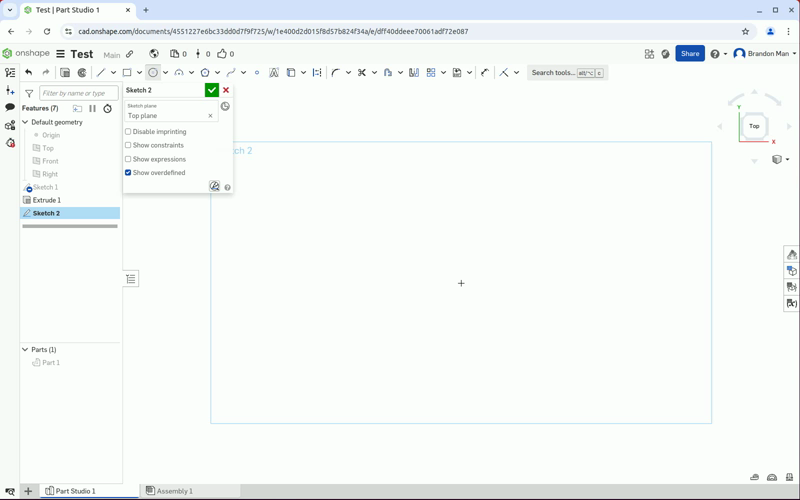
key_up(shift)
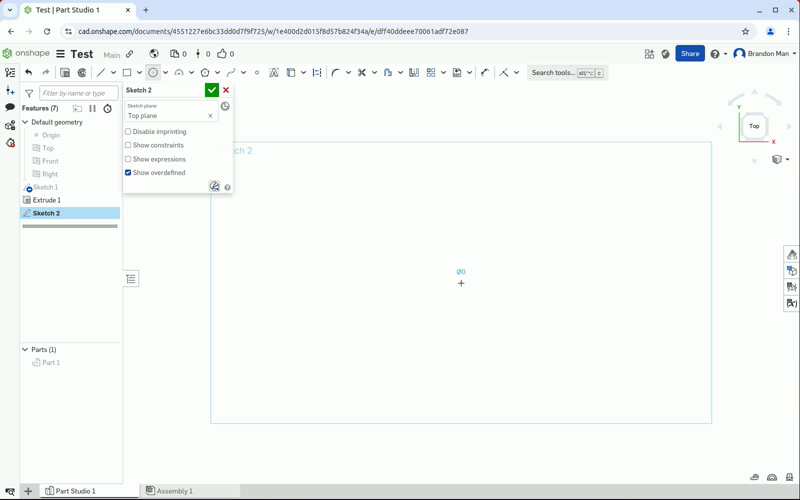
mouse_move(508, 282)
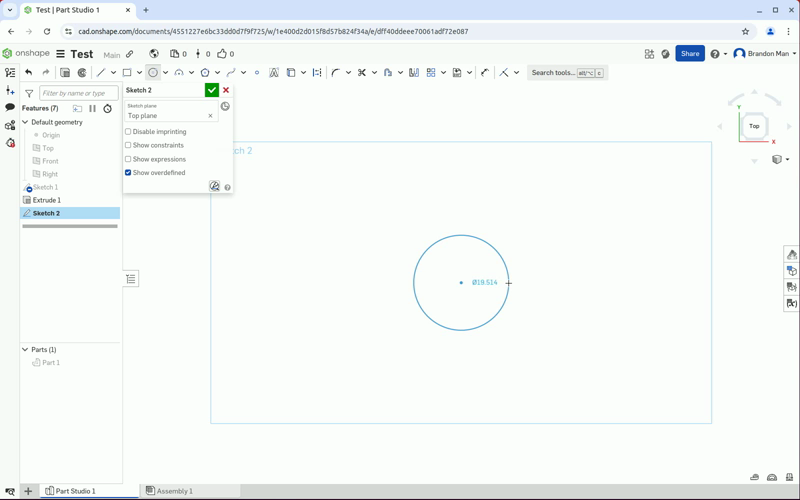
click(508, 282)
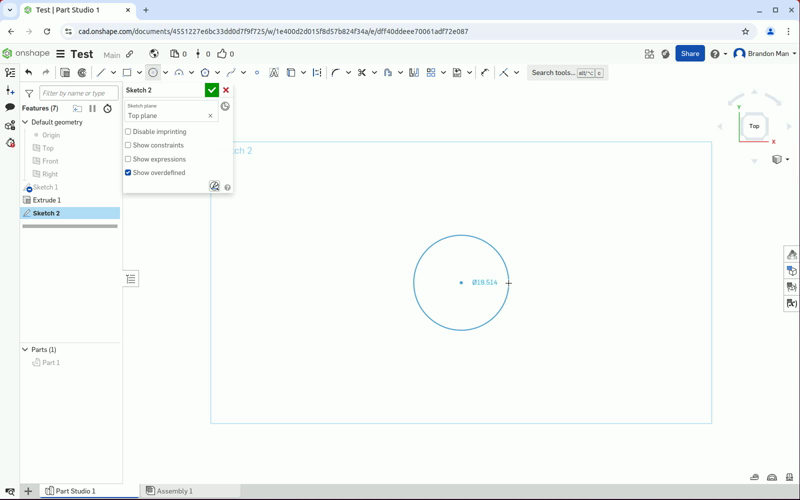
key(esc)
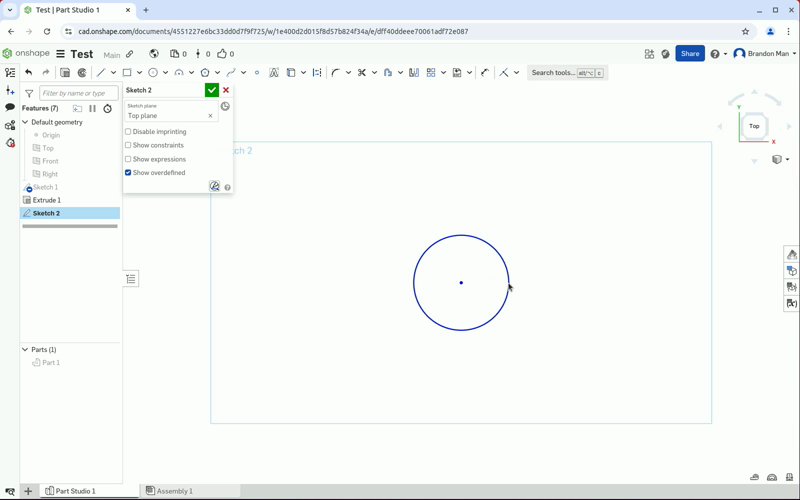
mouse_move(474, 306)
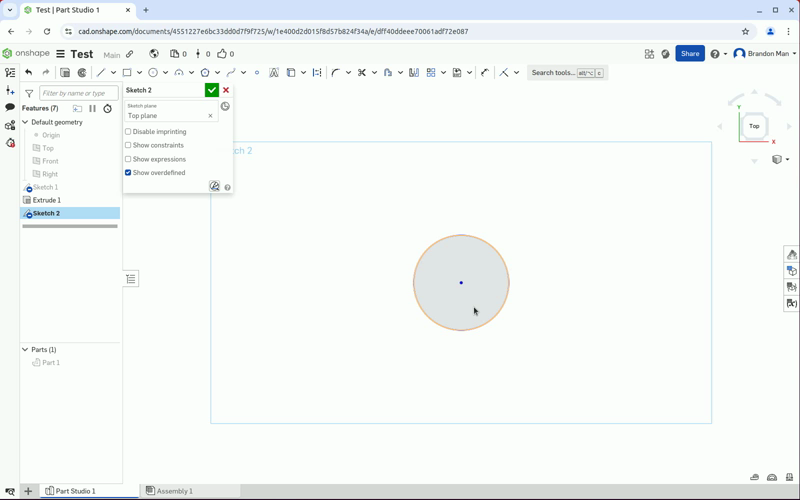
click(474, 306)
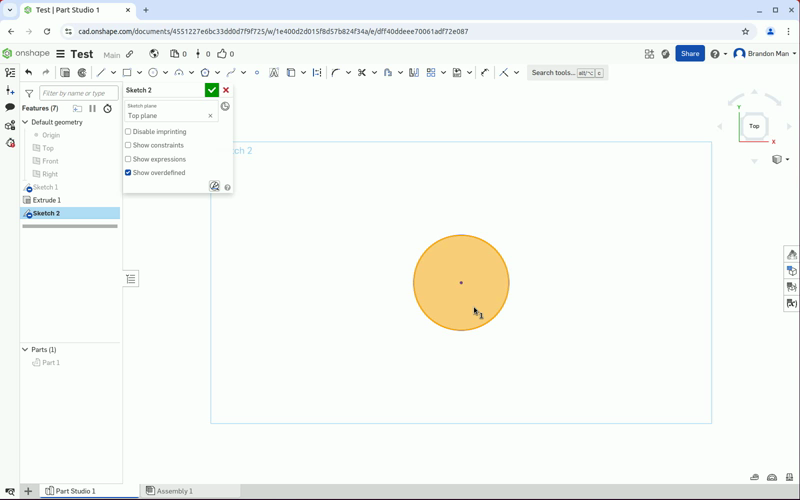
mouse_move(73, 352)
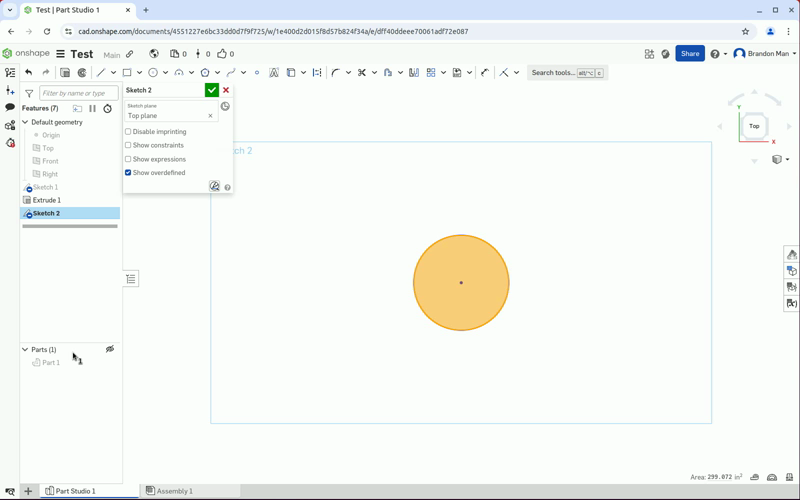
key(shift+y)
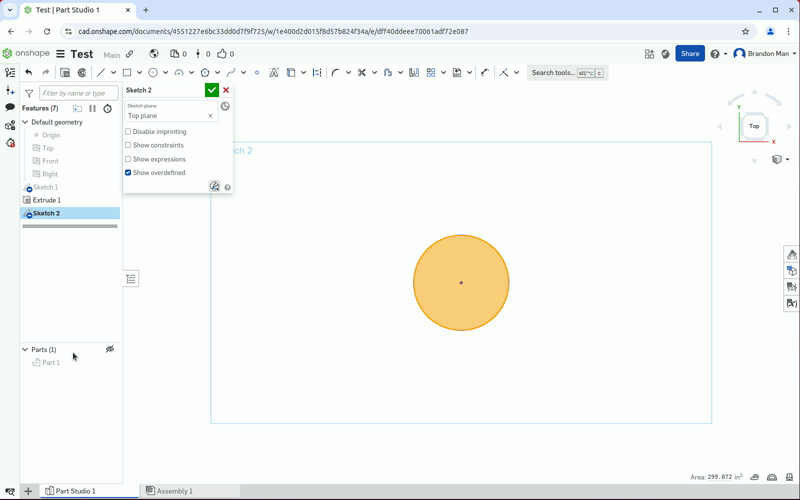
key(shift+e)
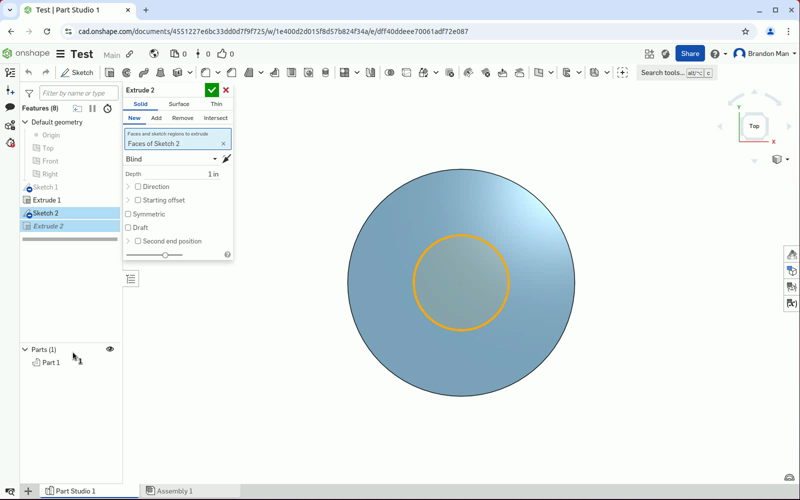
mouse_move(143, 106)
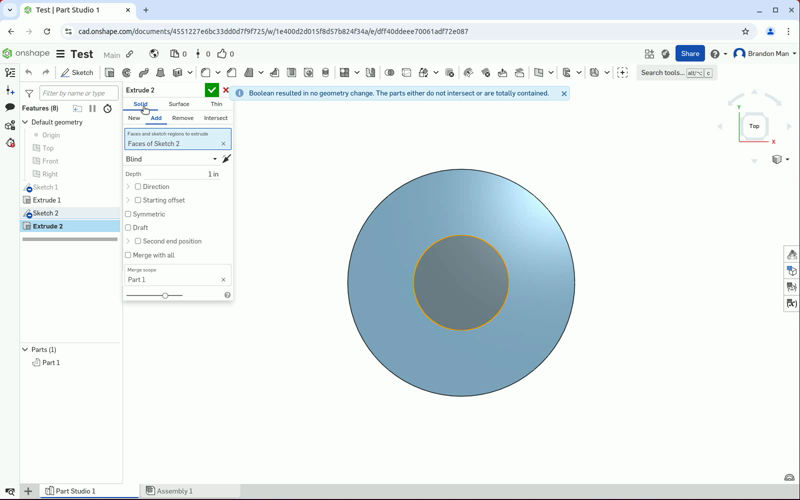
click(143, 106)
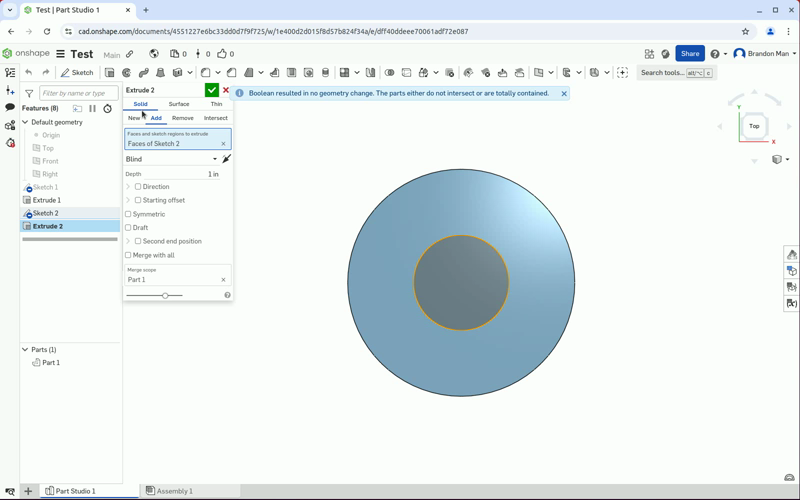
mouse_move(137, 120)
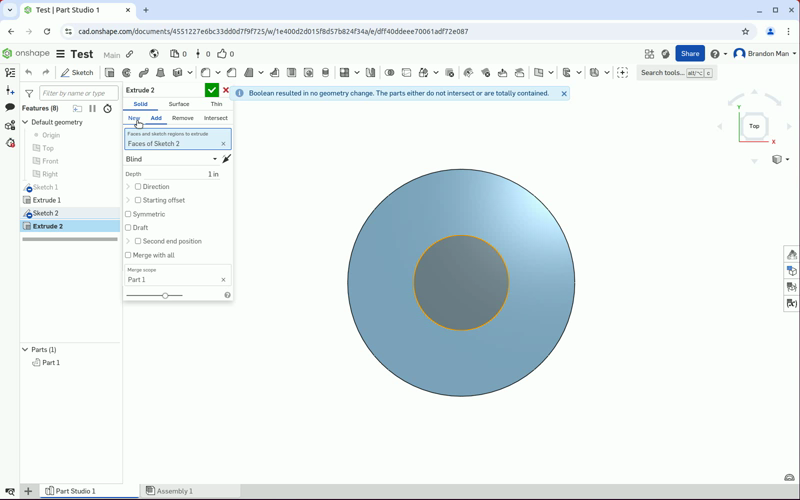
click(137, 120)
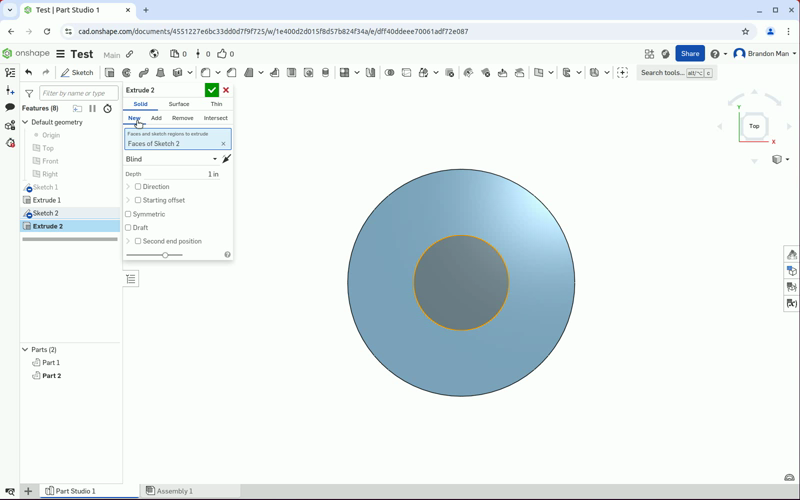
key(tab, 4)
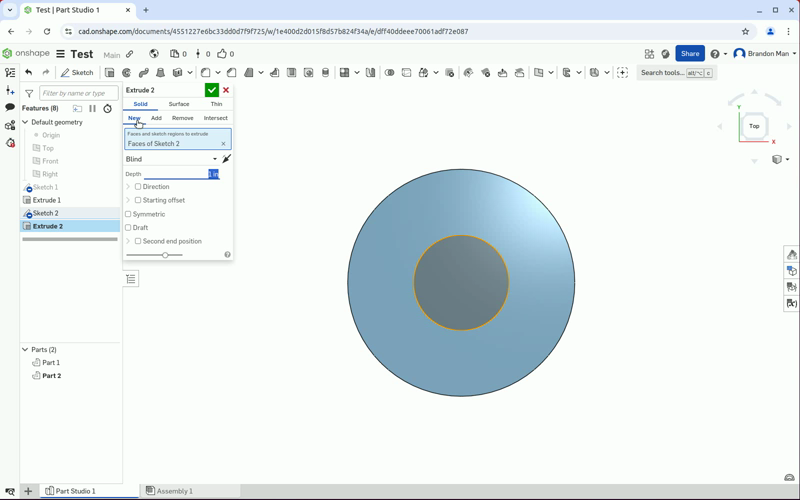
text(18.053)
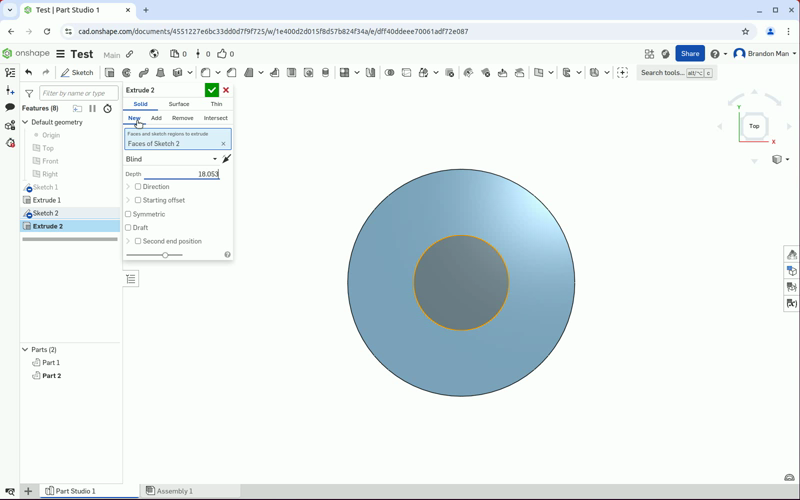
key(enter)
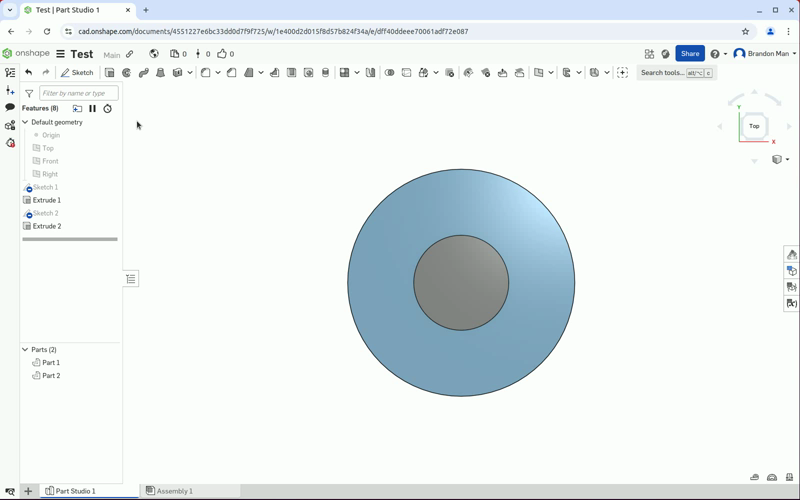
key(shift+h)
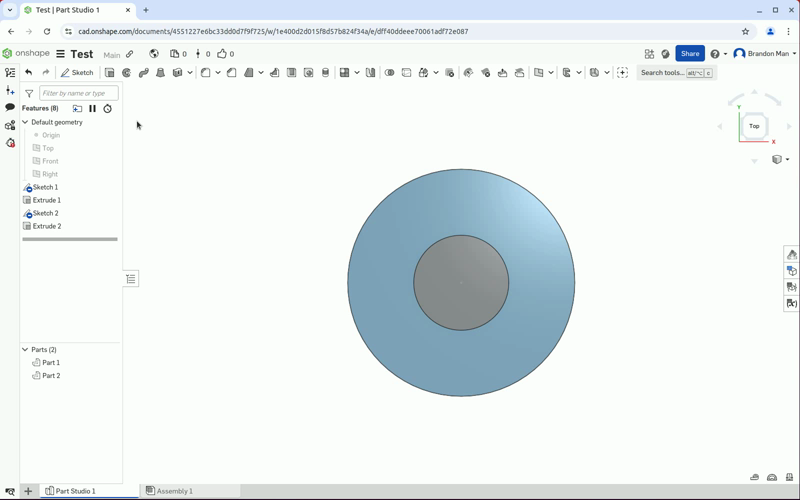
key(shift+h)
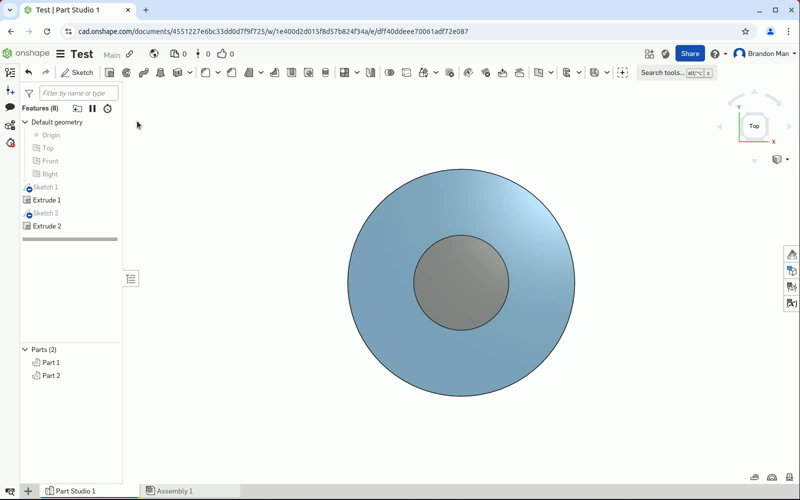
mouse_move(73, 189)
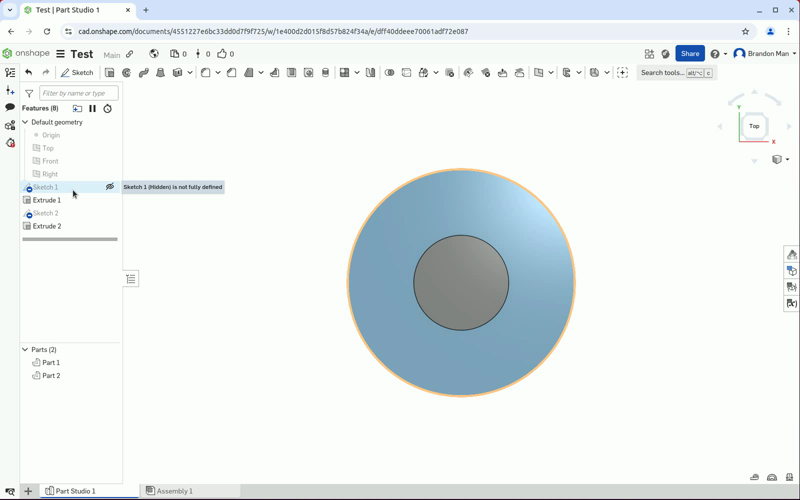
click(73, 189)
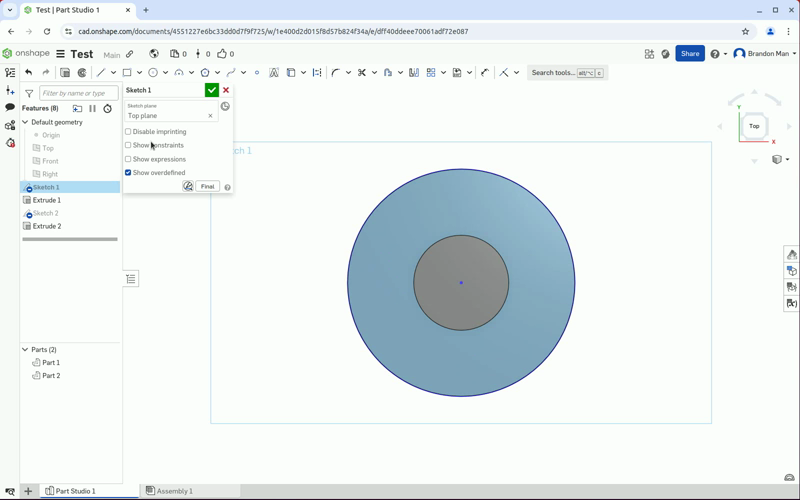
mouse_move(229, 92)
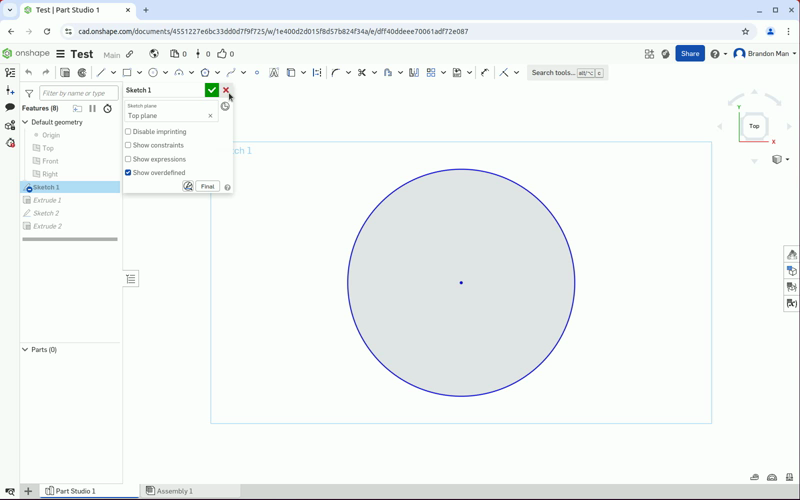
click(229, 92)
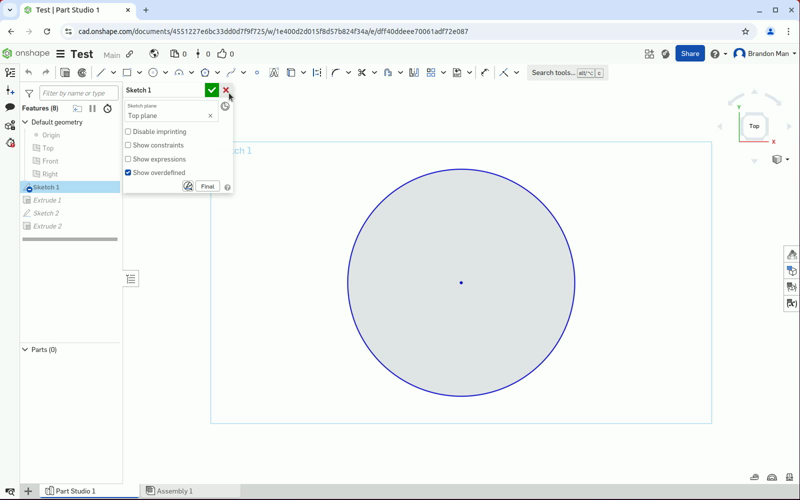
key(shift+s)
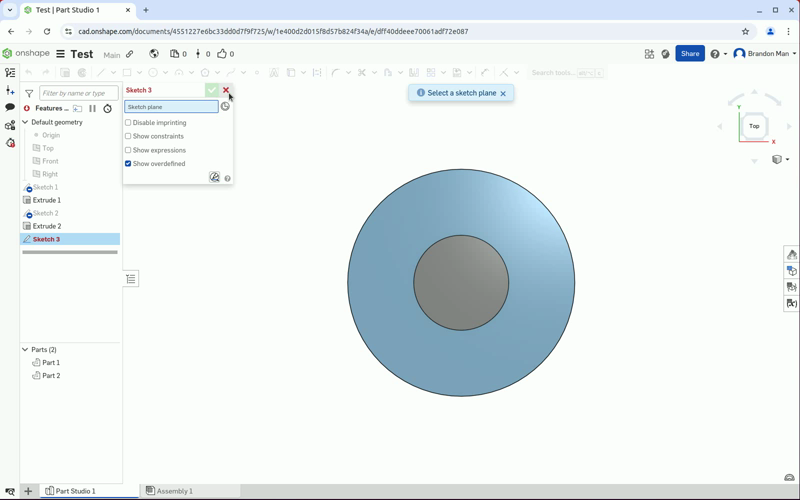
mouse_move(73, 150)
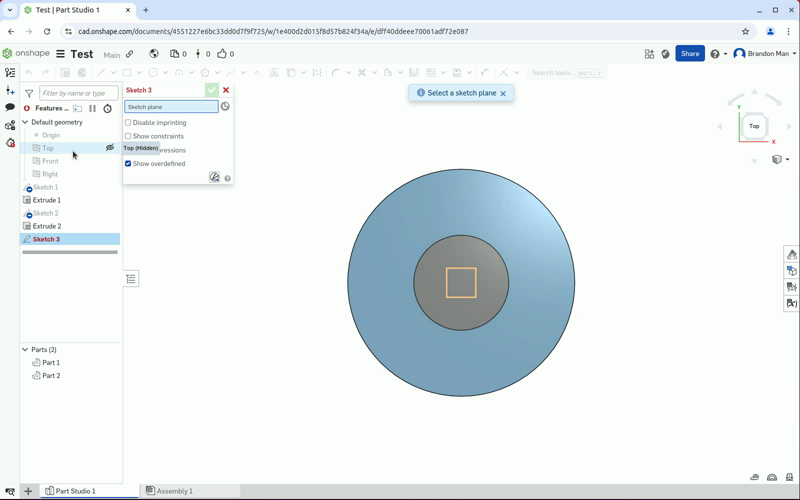
click(73, 150)
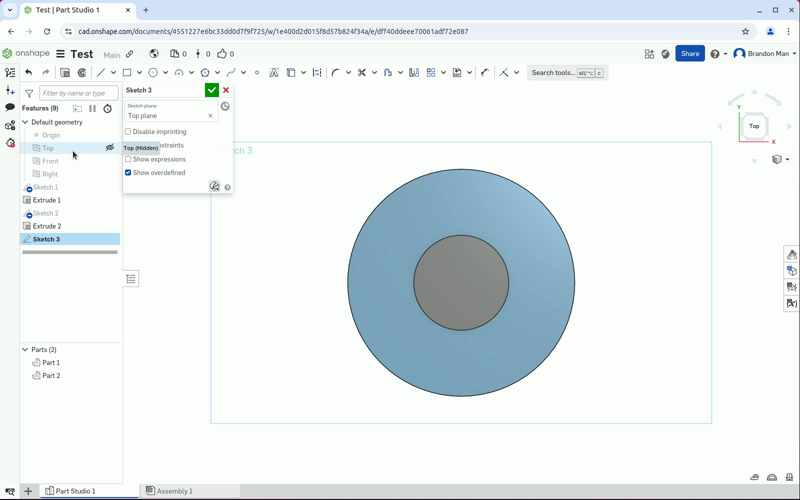
mouse_move(73, 352)
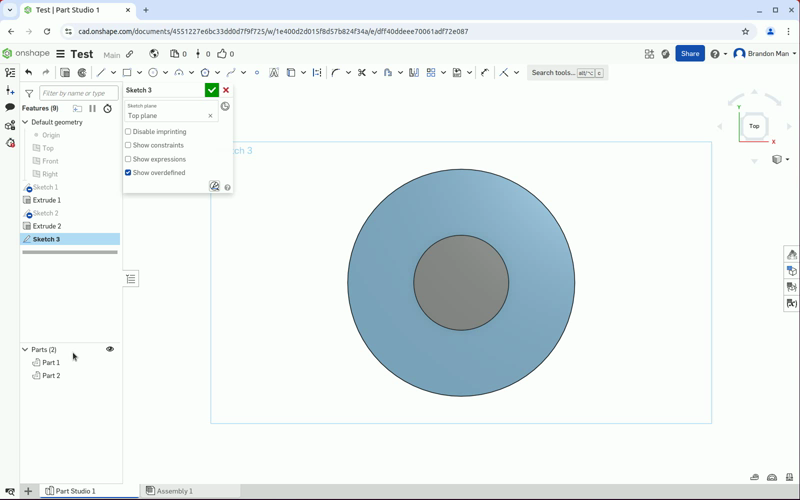
key(y)
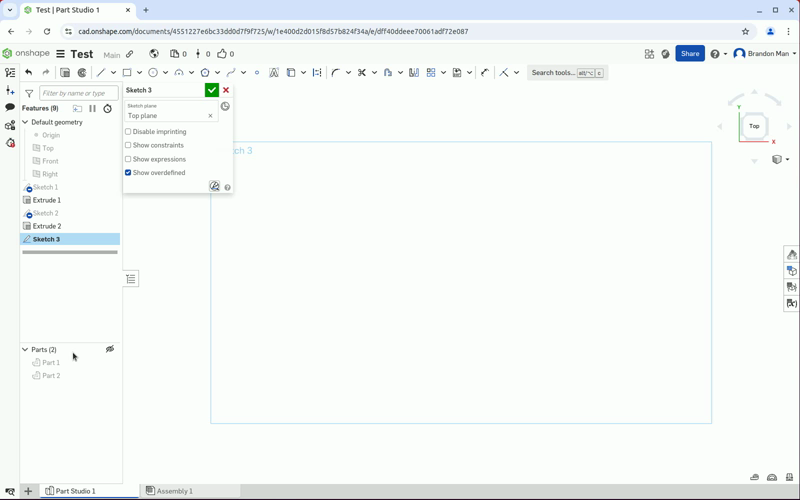
key(c)
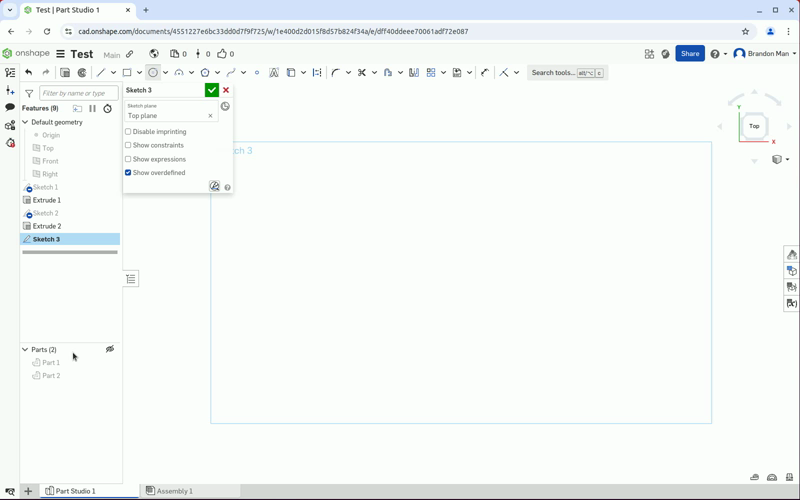
key_down(shift)
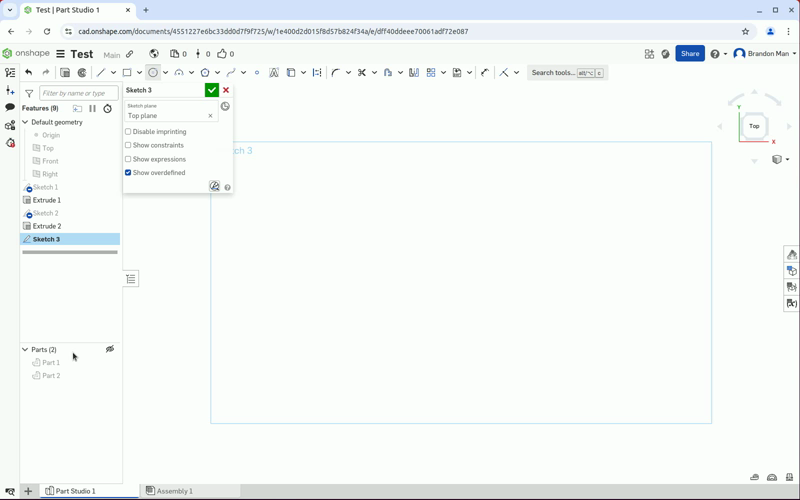
mouse_move(461, 282)
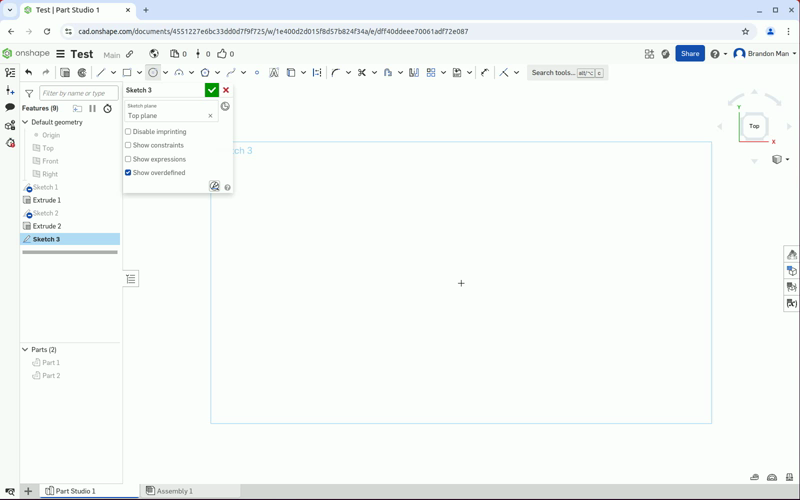
click(461, 282)
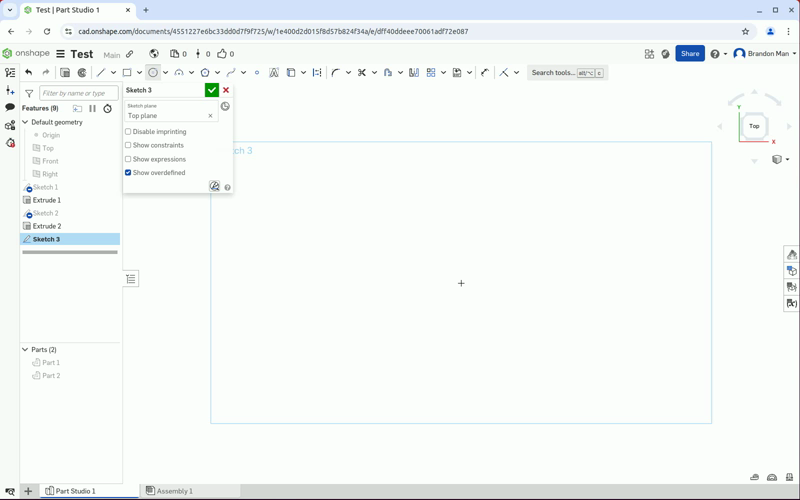
key_up(shift)
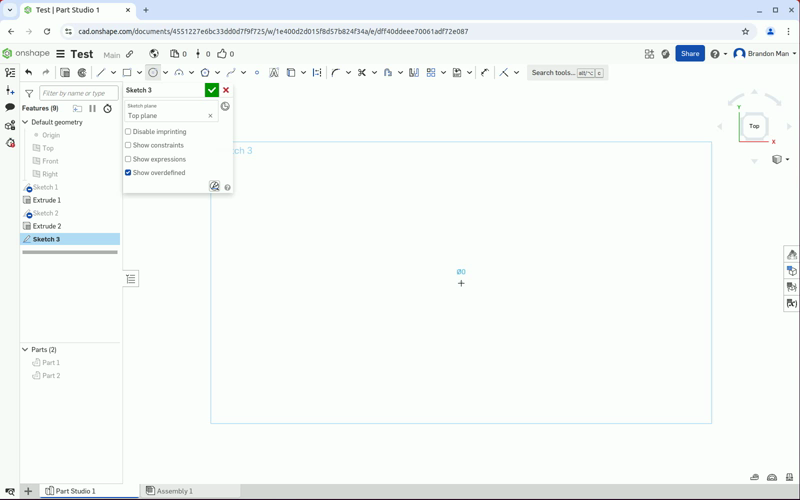
mouse_move(494, 282)
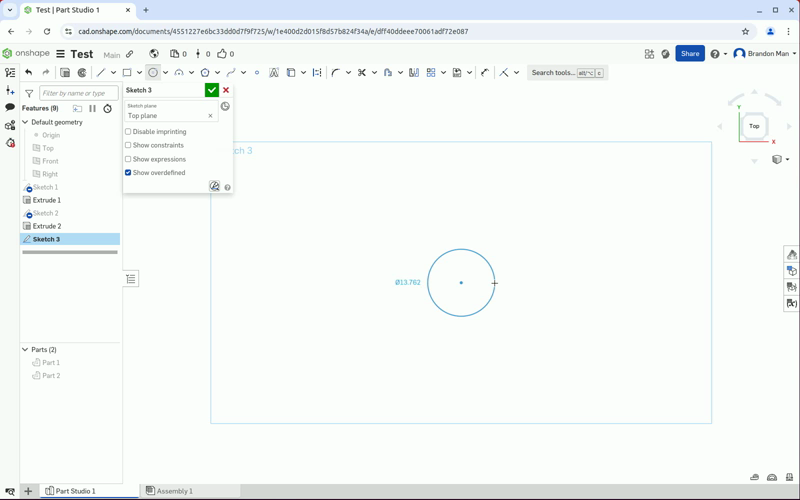
click(494, 282)
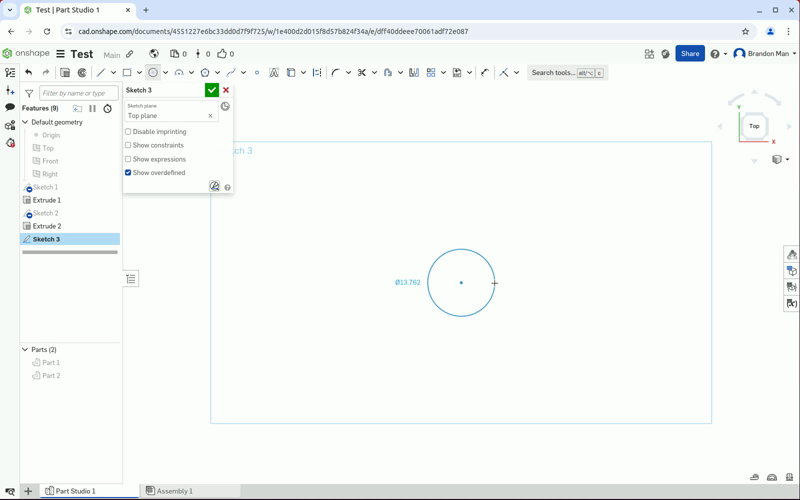
key(esc)
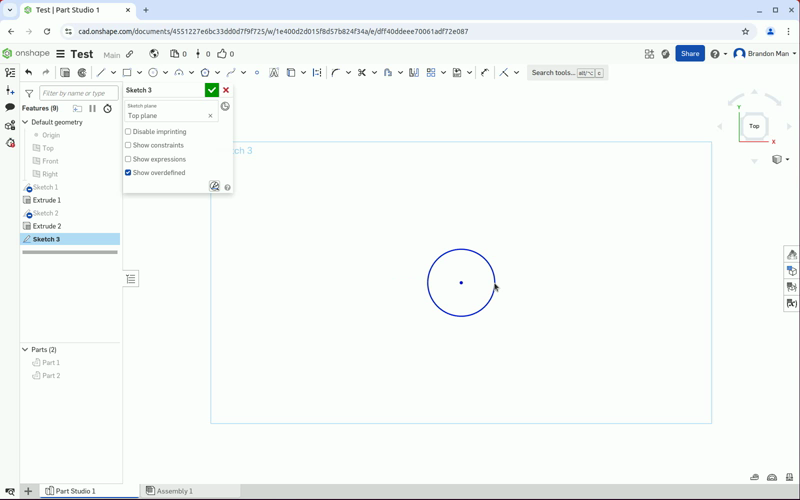
mouse_move(448, 273)
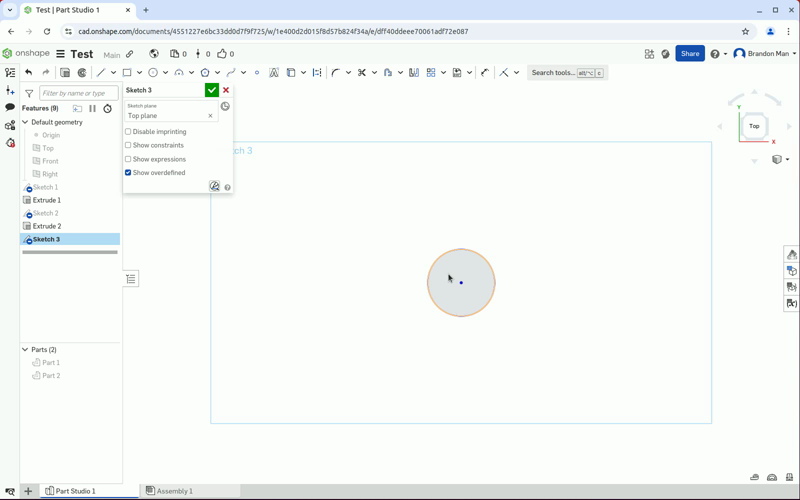
click(448, 273)
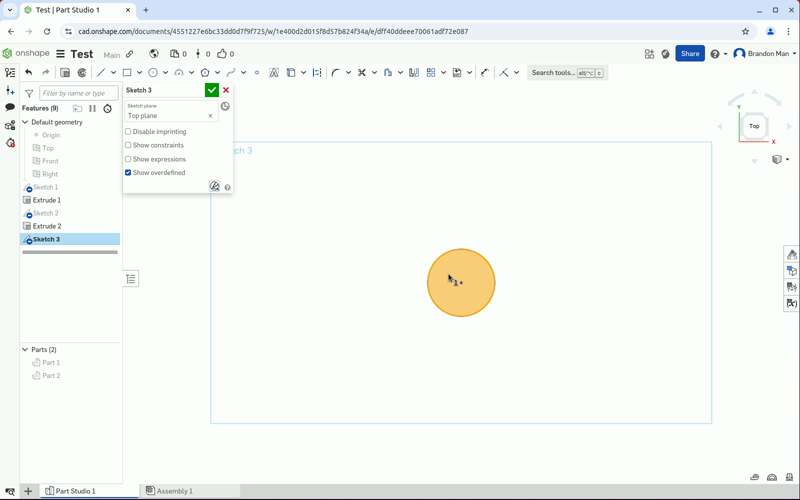
mouse_move(73, 352)
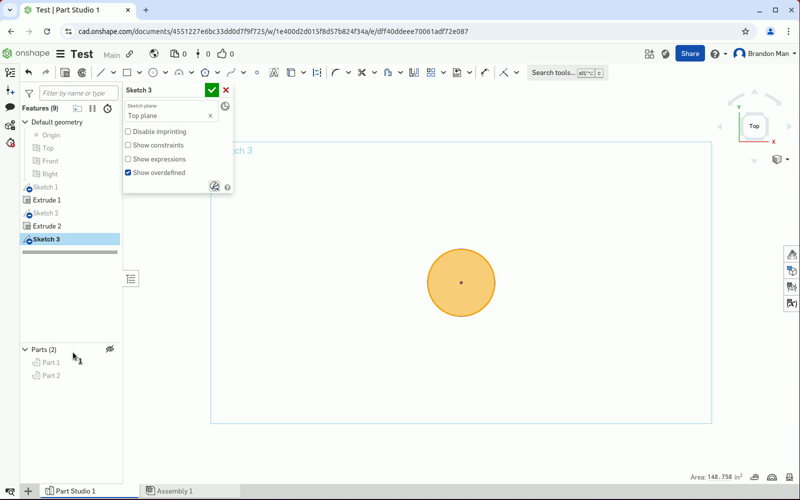
key(shift+y)
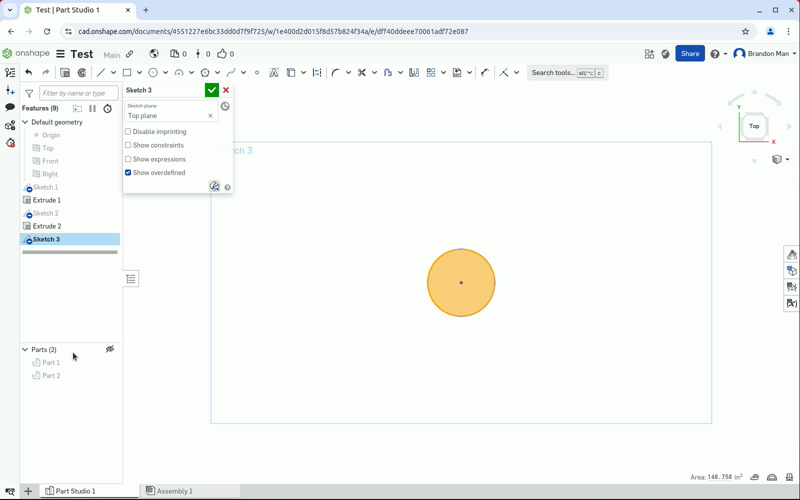
key(shift+e)
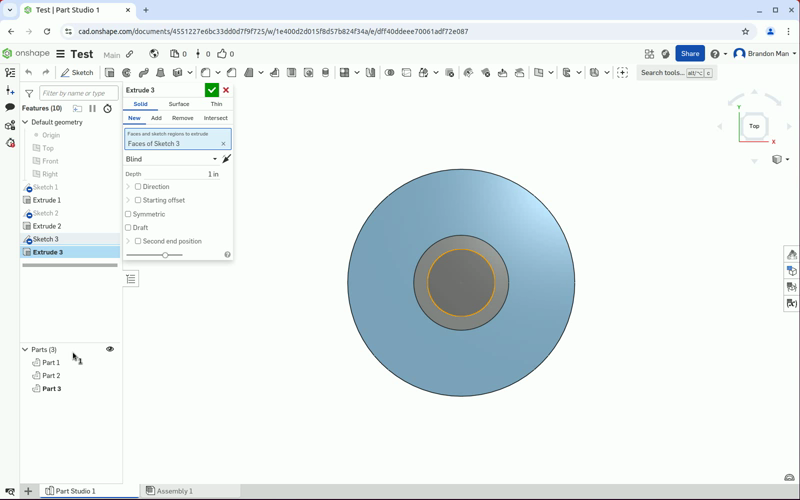
mouse_move(143, 106)
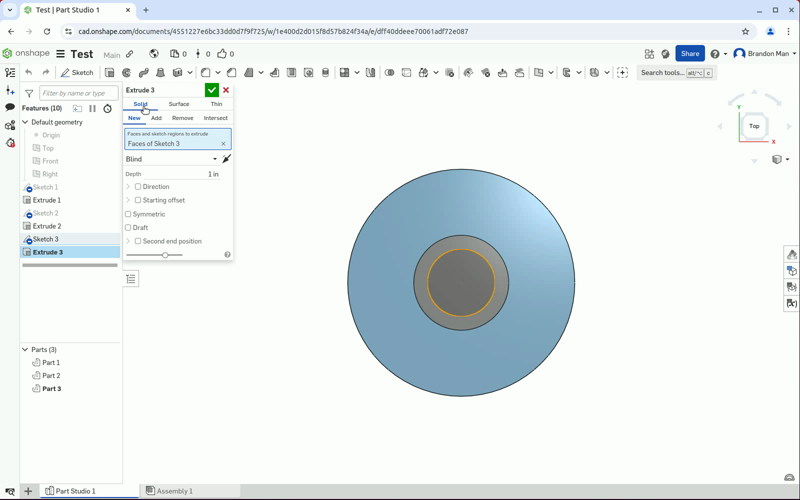
click(143, 106)
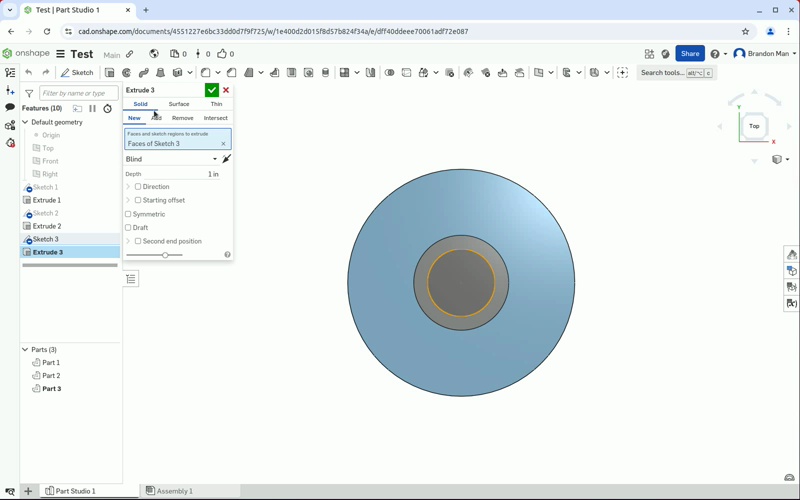
mouse_move(186, 120)
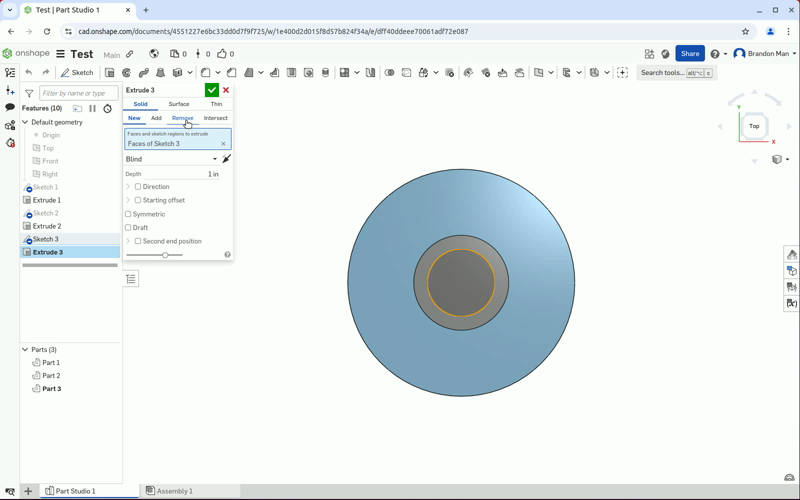
click(186, 120)
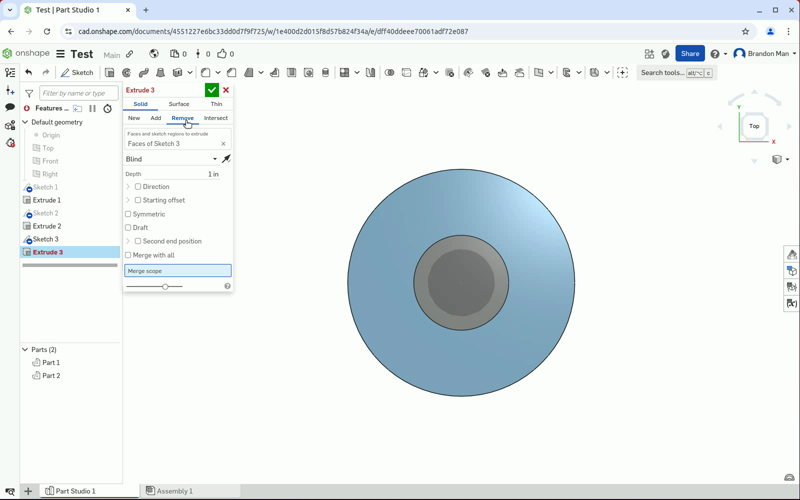
key(tab, 4)
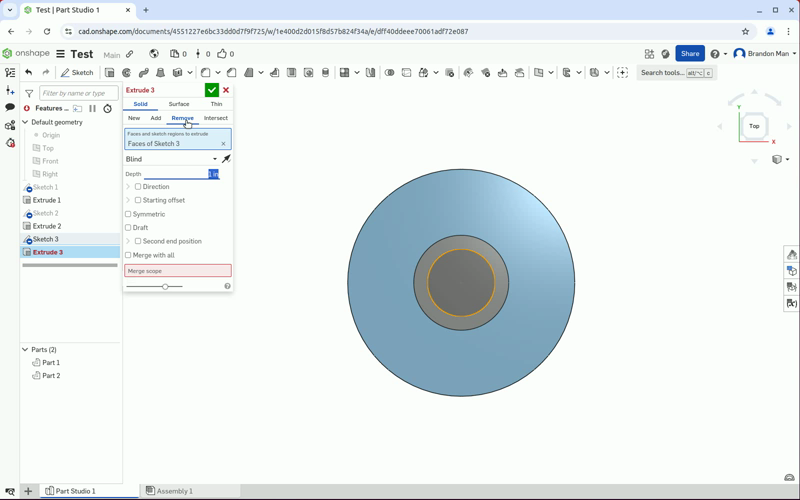
text(-18.053)
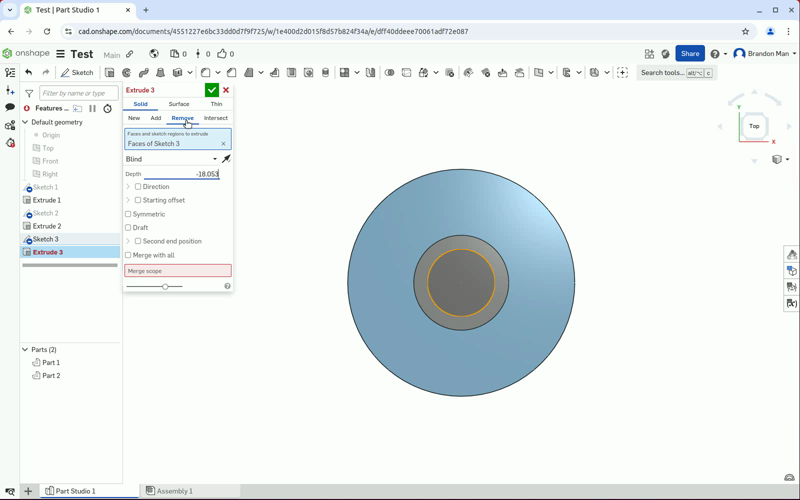
key(tab, 6)
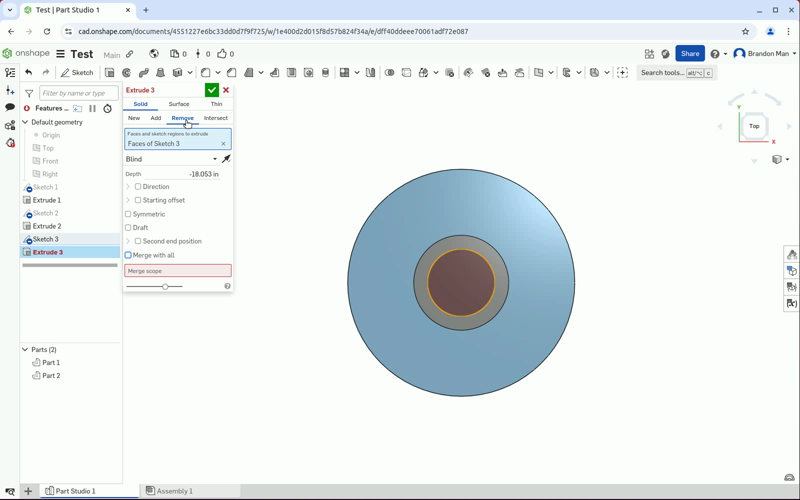
key(space)
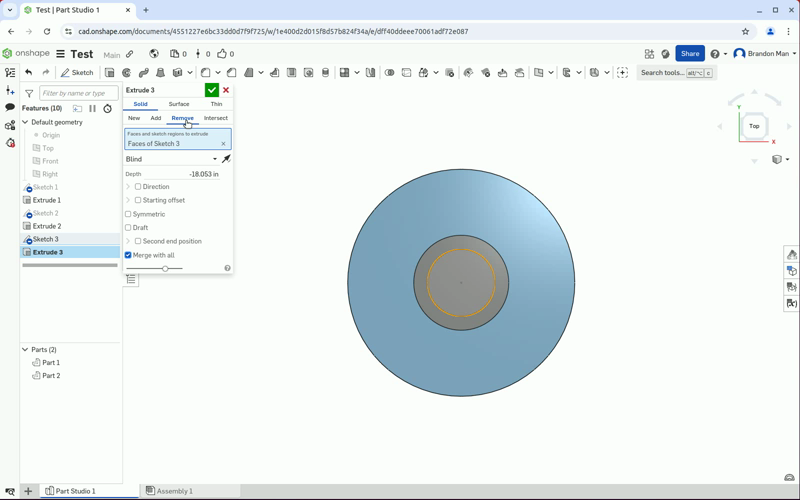
key(enter)
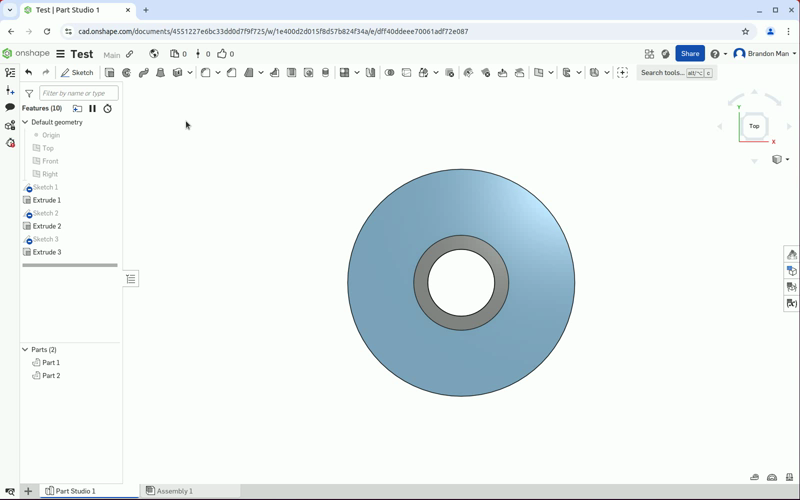
key(shift+h)
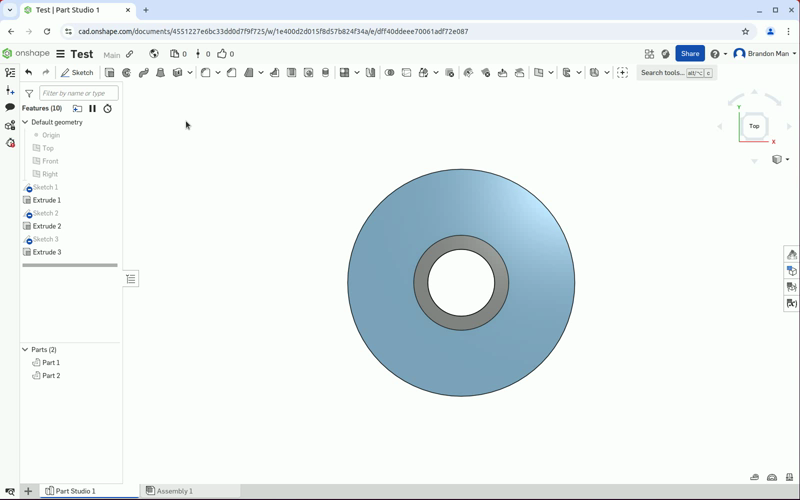
key(shift+h)
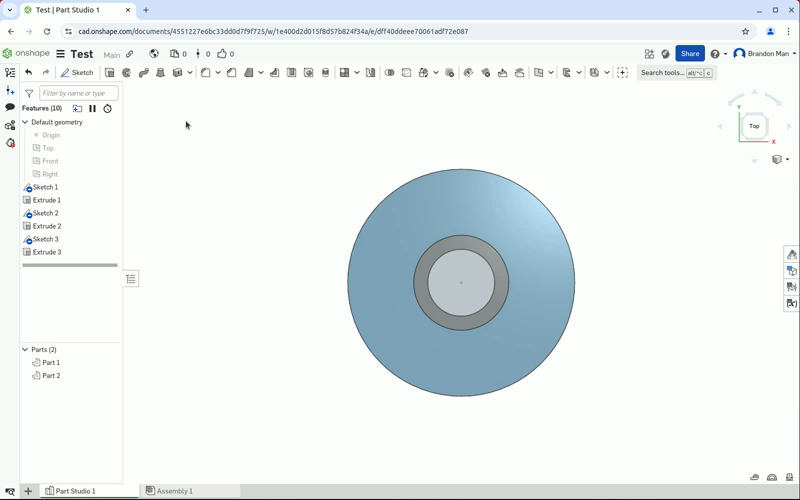
key(shift+7)
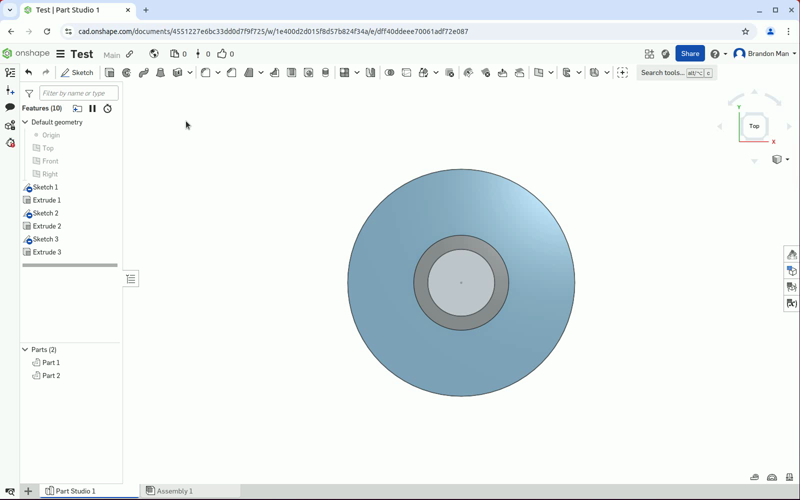
key(up, 3)
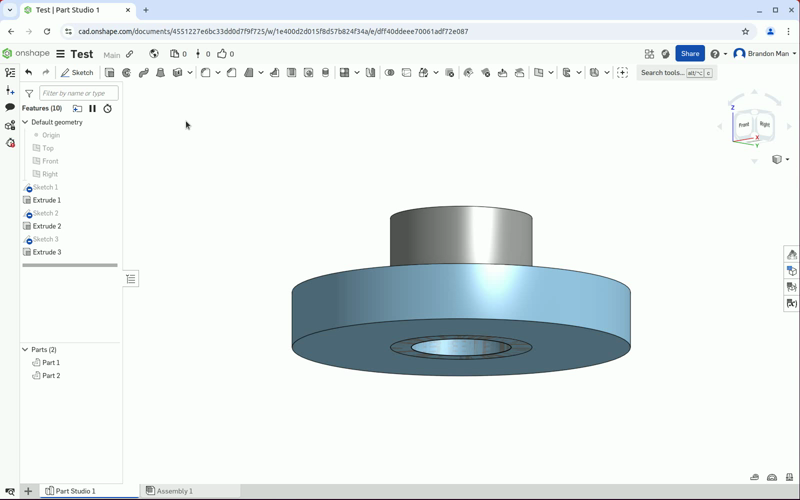
key(left, 3)
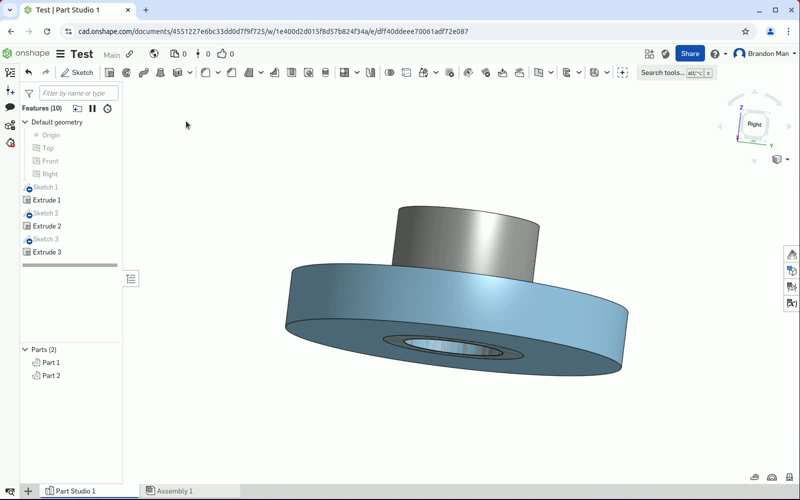
key(right, 3)
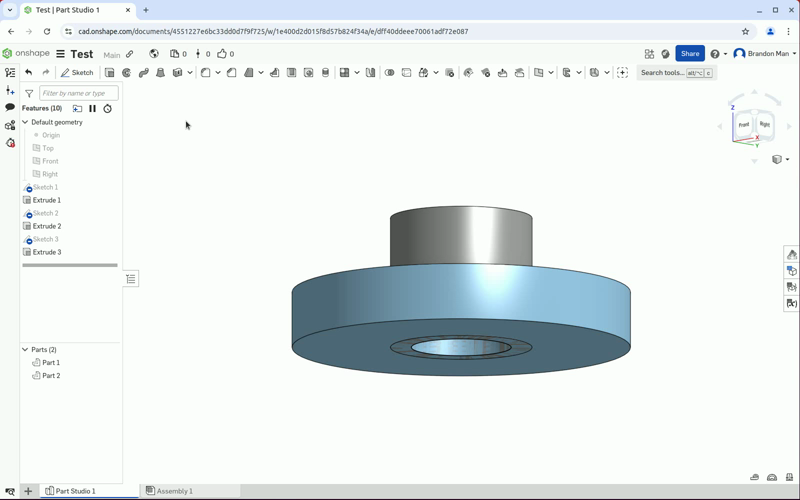
key(down, 3)
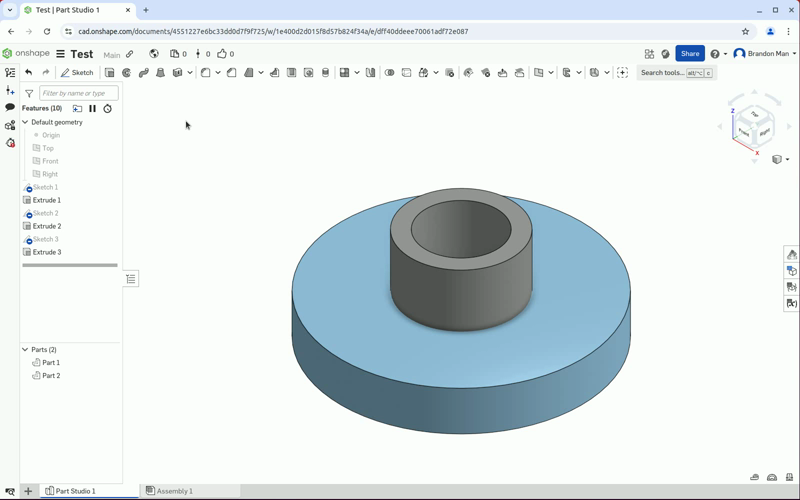
mouse_move(73, 189)
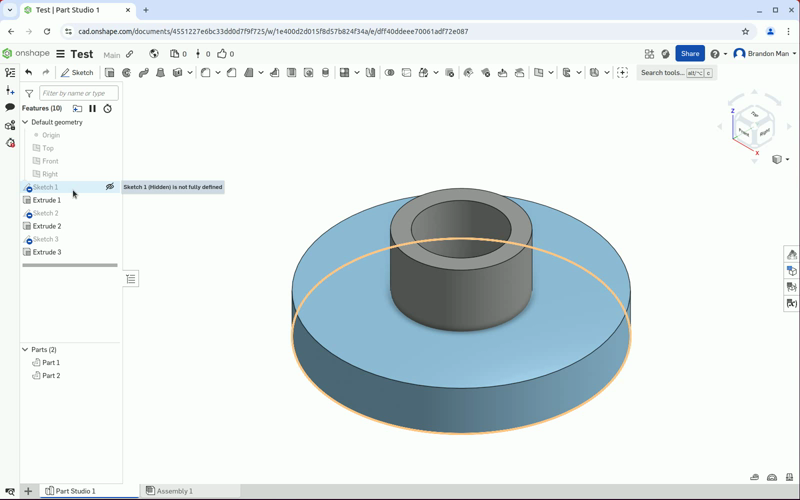
click(73, 189)